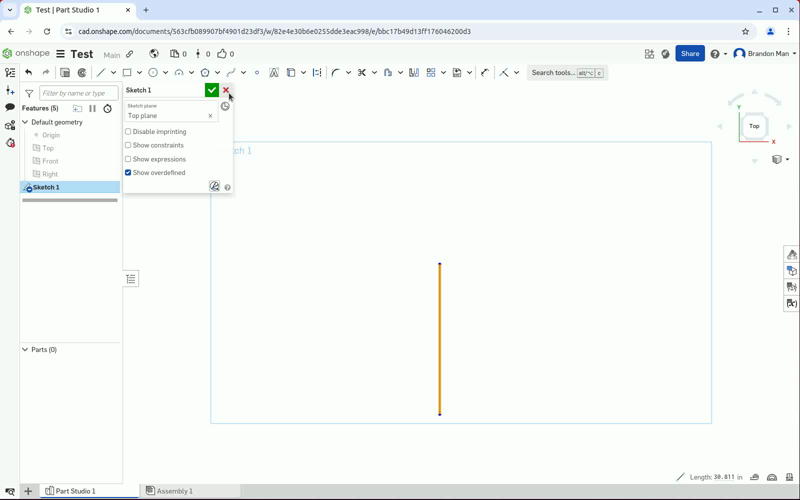
key(shift+h)
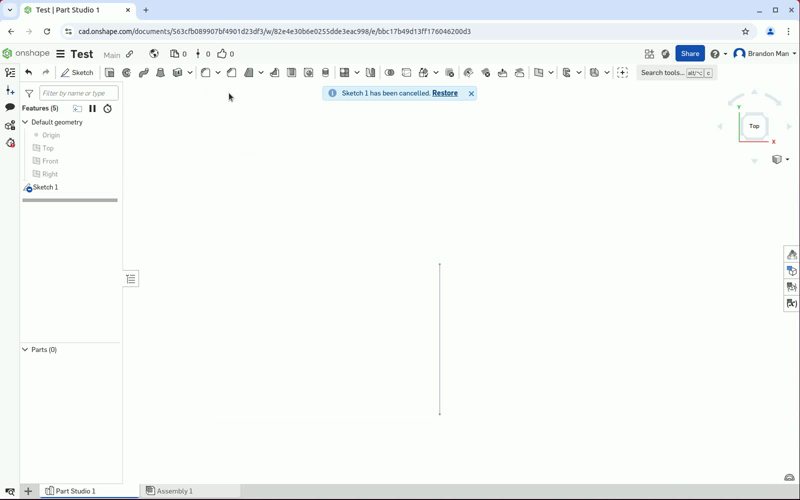
key(shift+s)
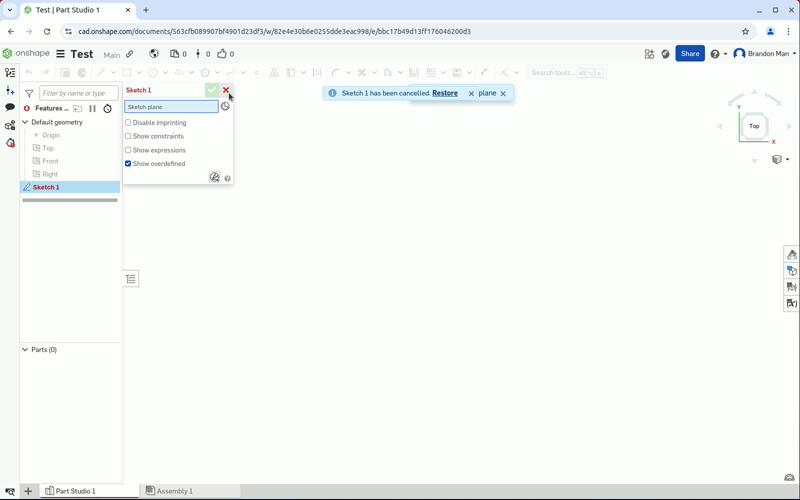
mouse_move(73, 150)
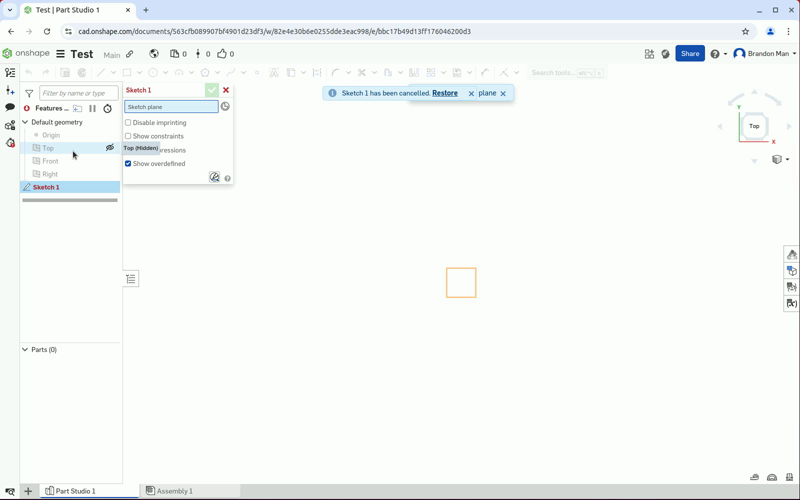
click(73, 150)
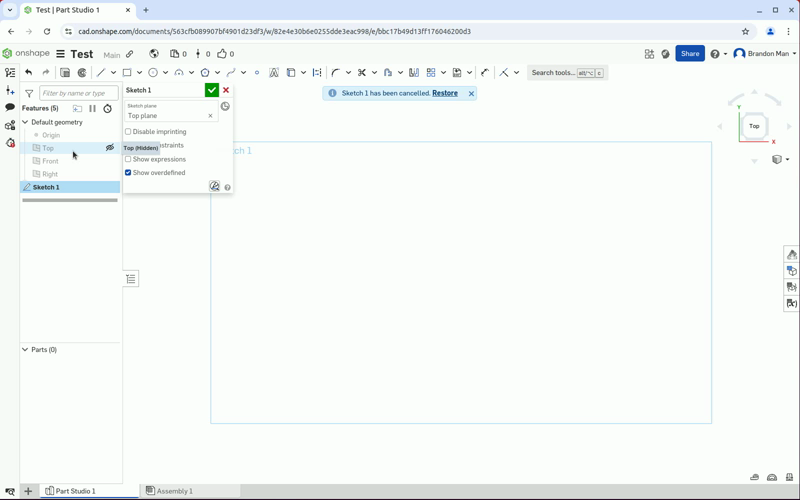
mouse_move(73, 352)
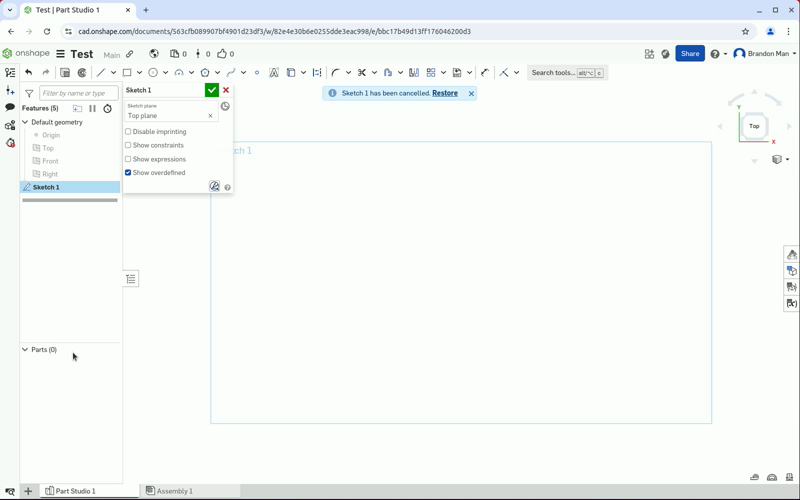
key(y)
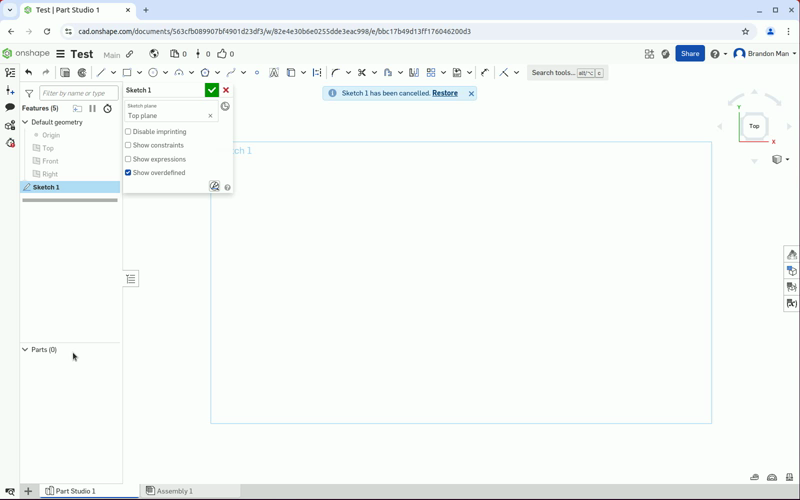
key(l)
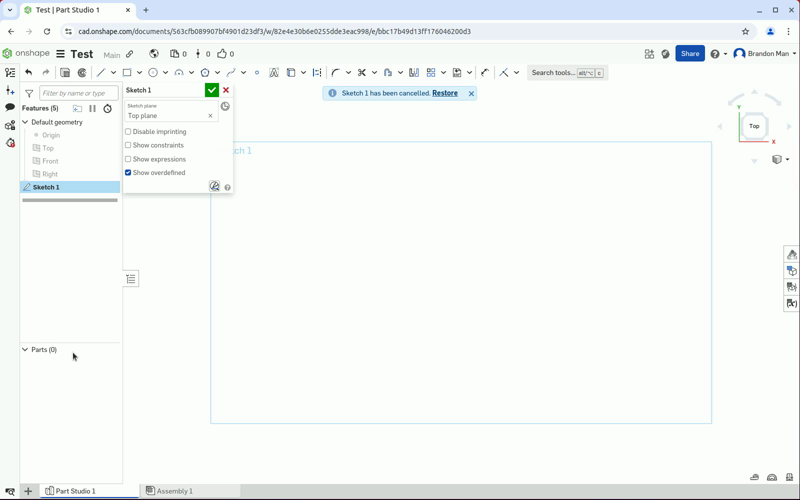
key_down(shift)
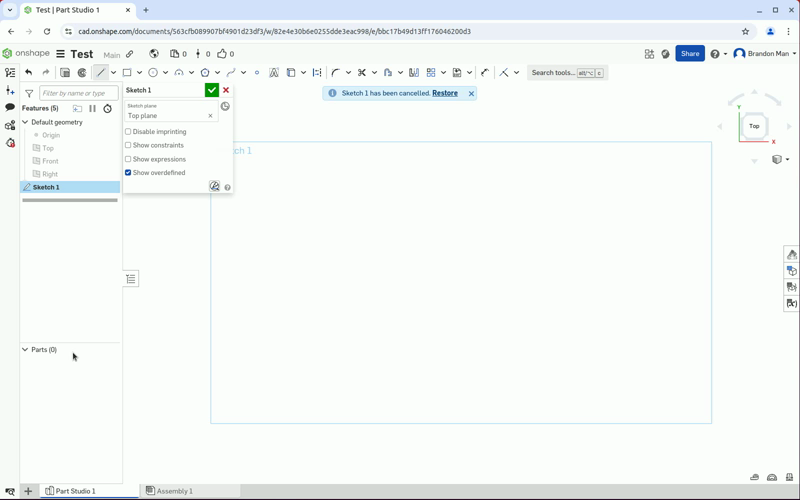
mouse_move(348, 247)
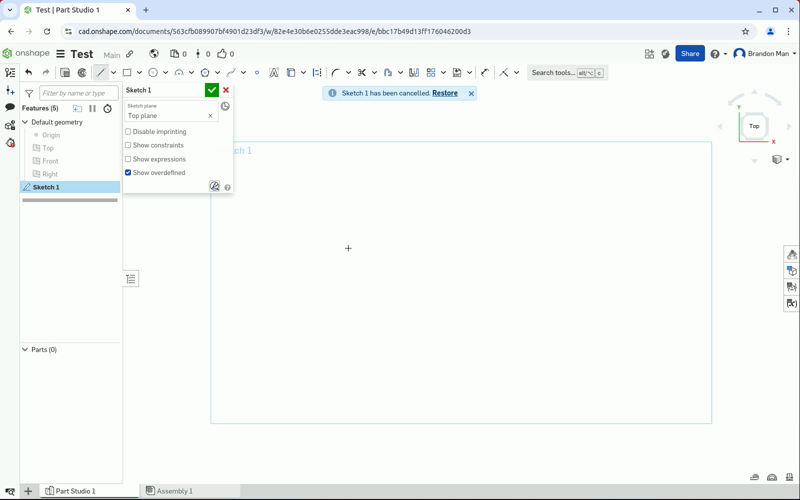
click(348, 247)
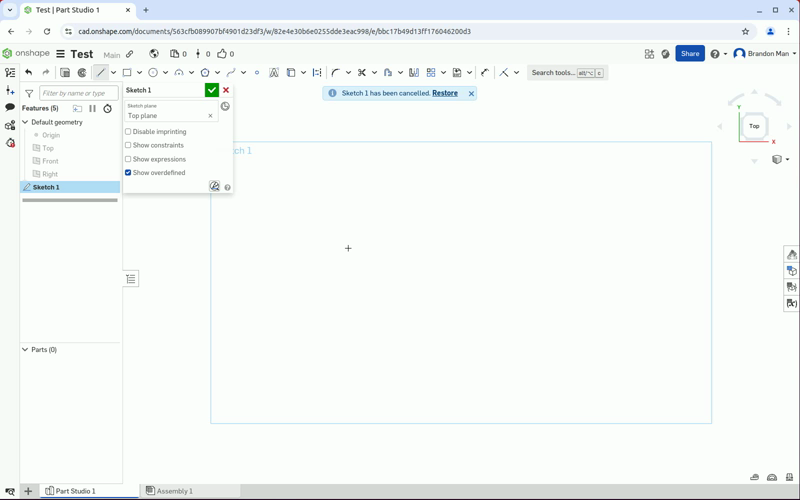
key_up(shift)
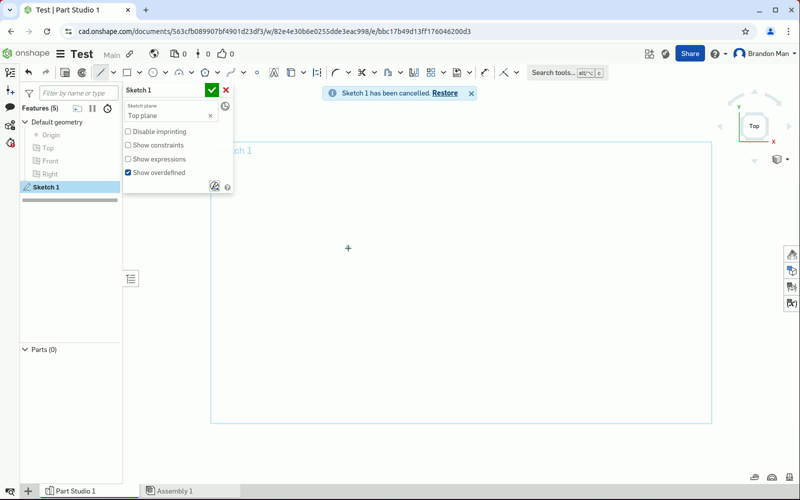
key_down(shift)
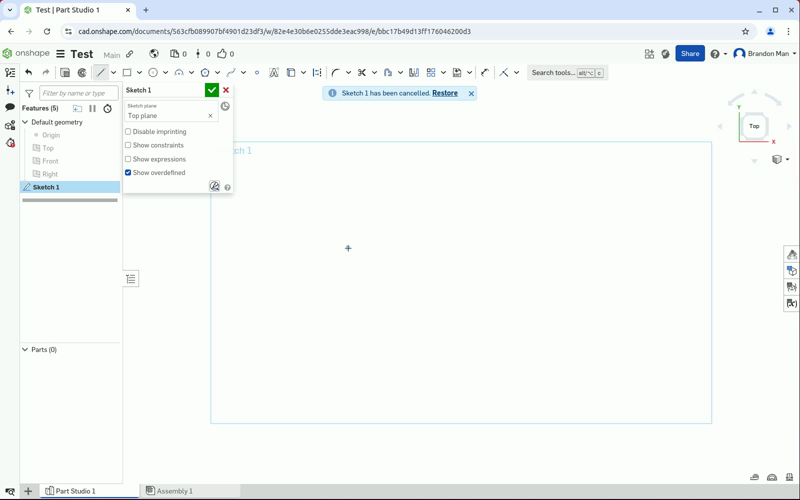
mouse_move(378, 247)
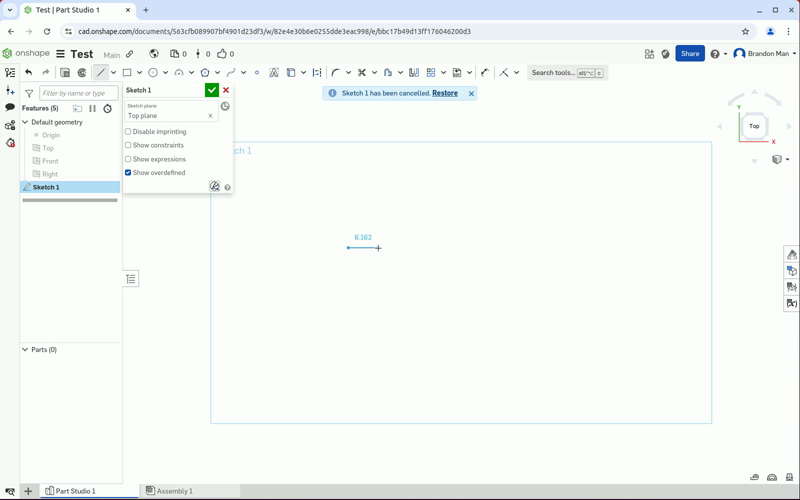
mouse_move(355, 258)
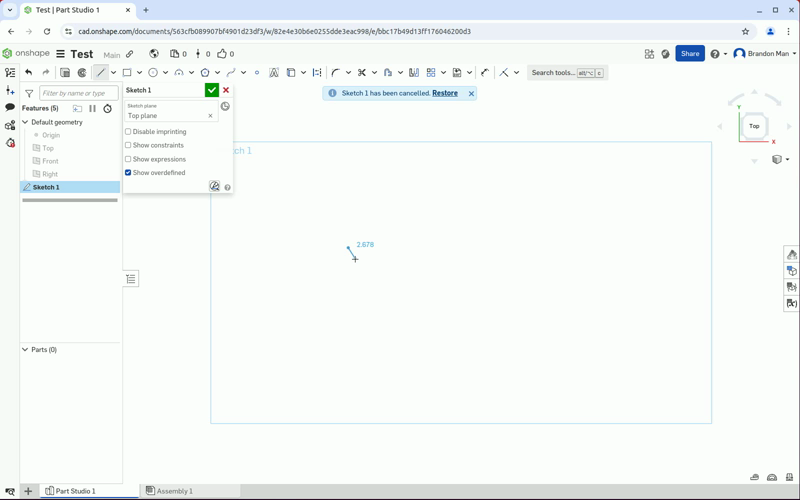
click(355, 258)
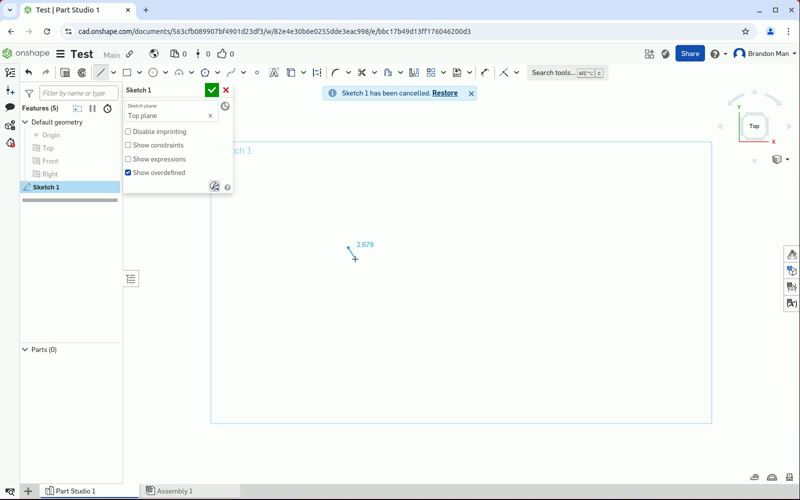
key_up(shift)
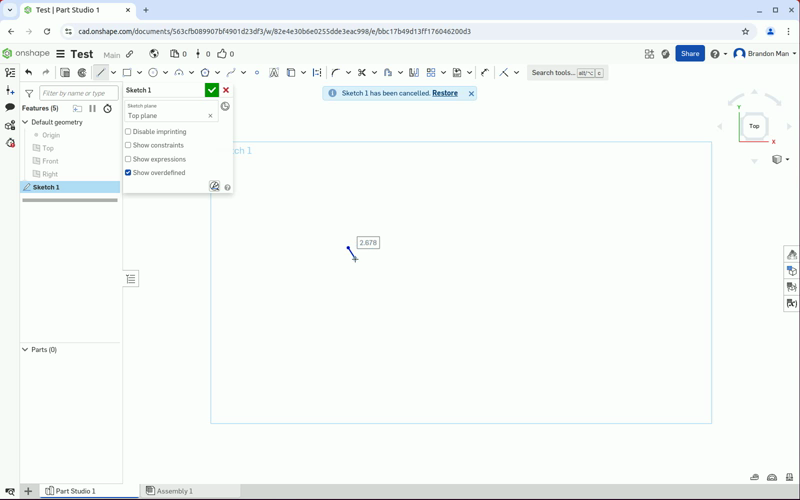
key_down(shift)
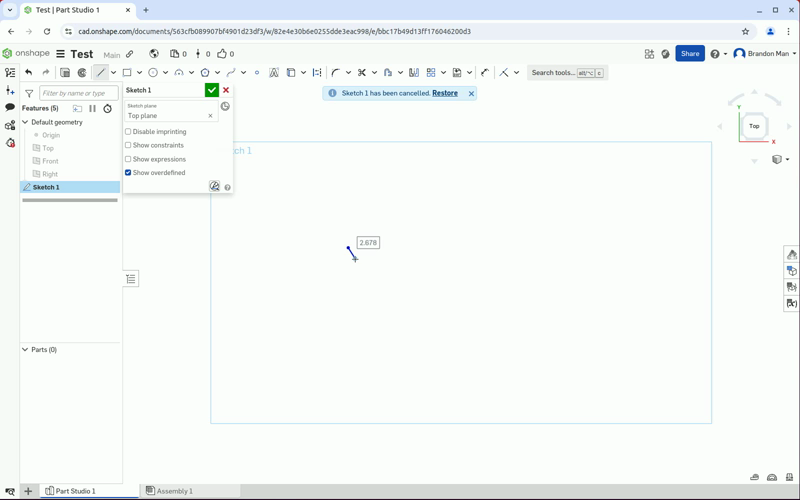
mouse_move(385, 258)
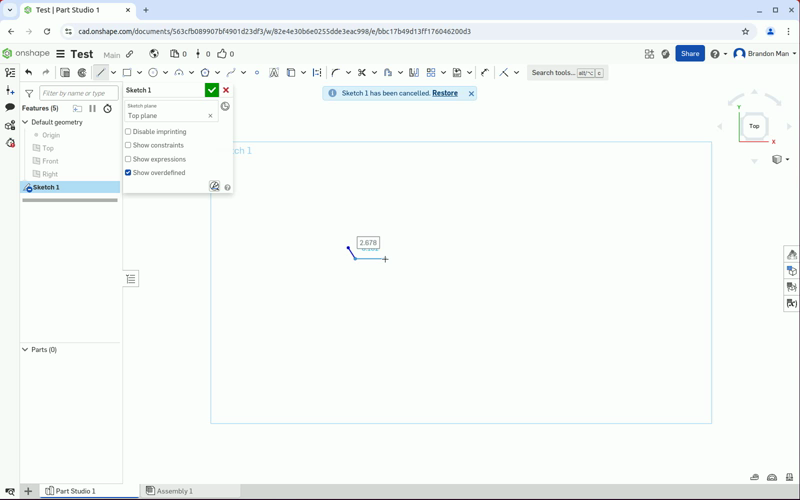
mouse_move(406, 269)
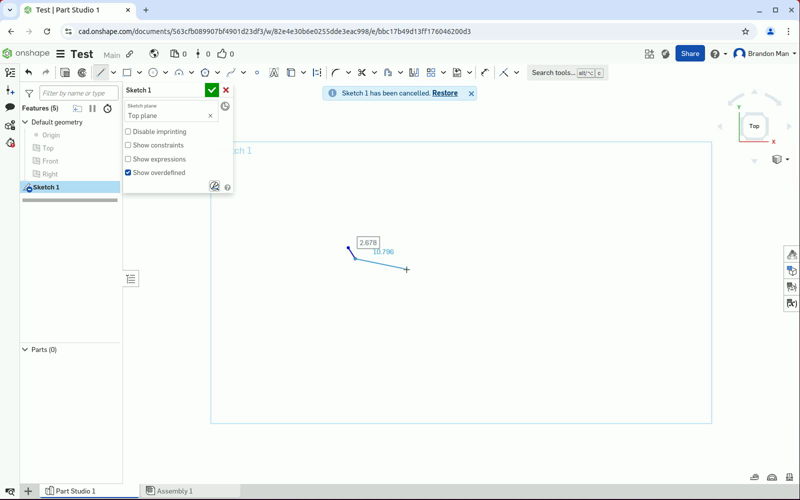
click(406, 269)
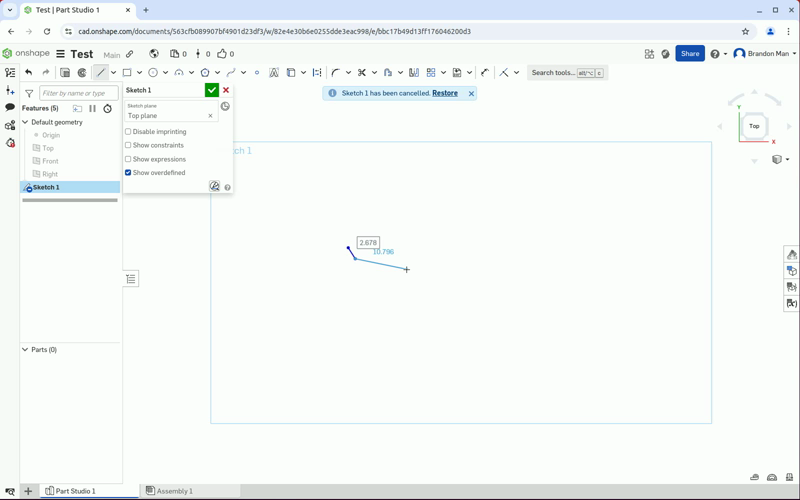
key_up(shift)
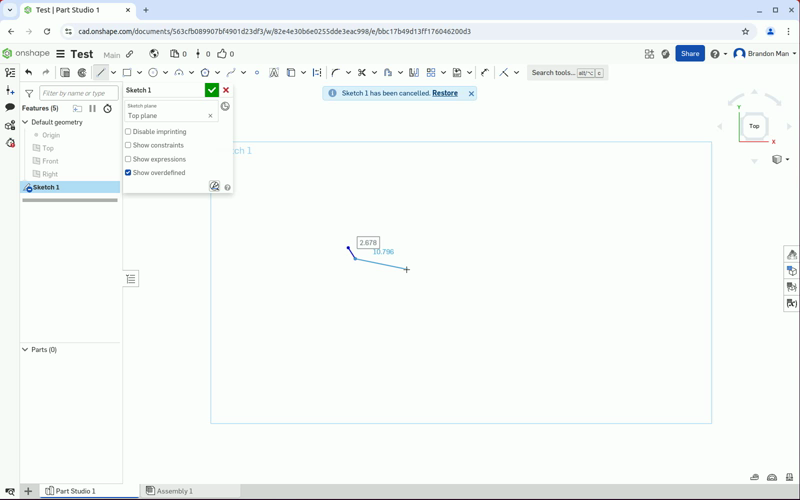
key_down(shift)
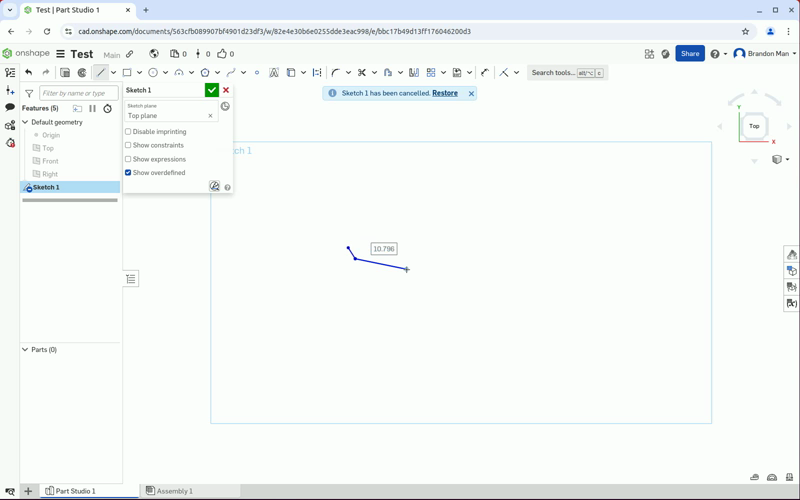
mouse_move(436, 269)
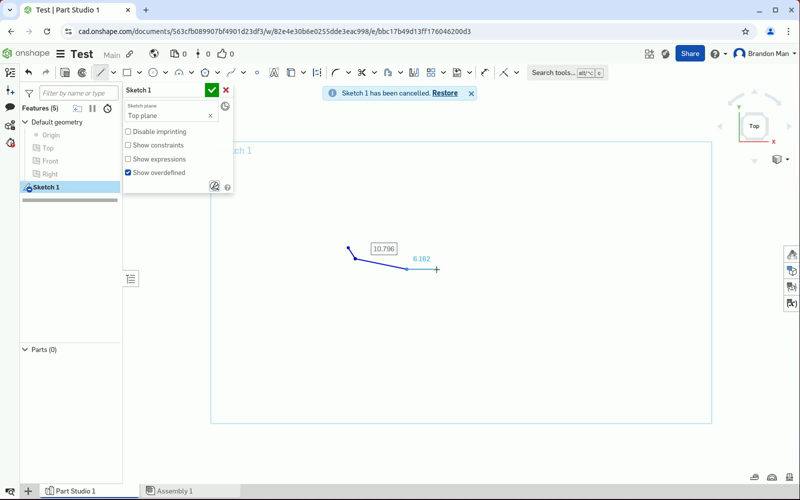
mouse_move(417, 261)
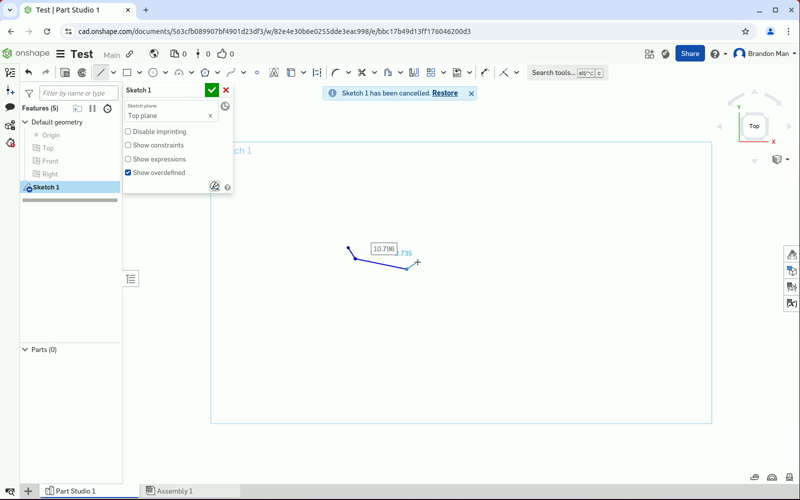
click(417, 261)
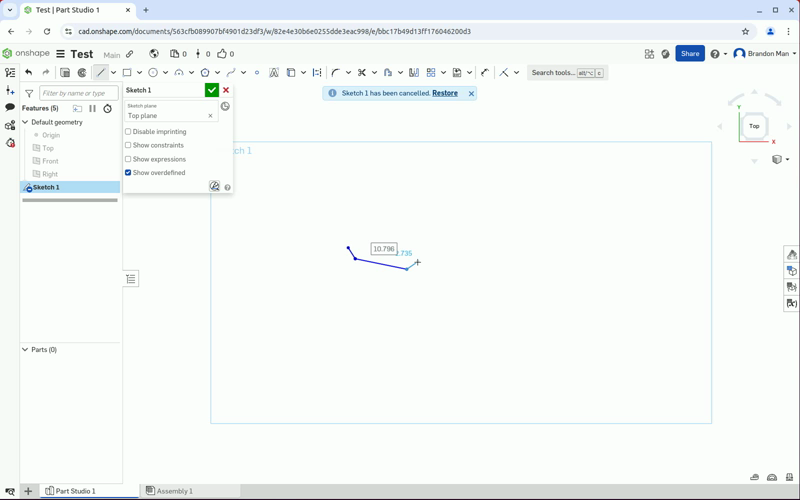
key_up(shift)
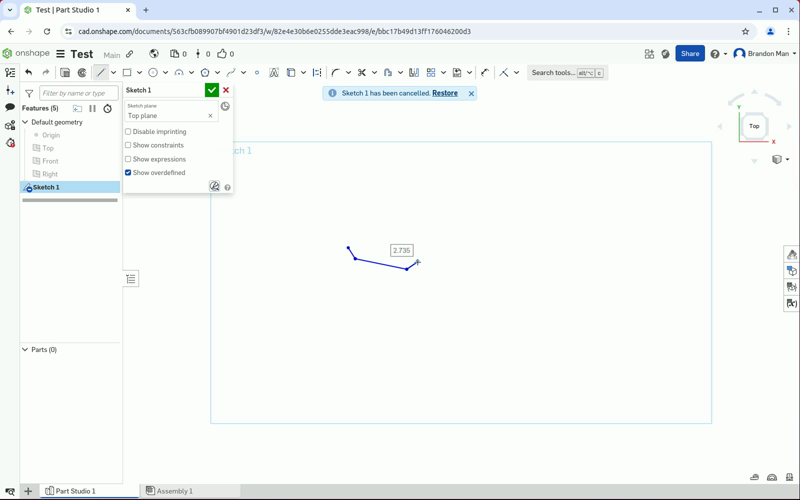
key_down(shift)
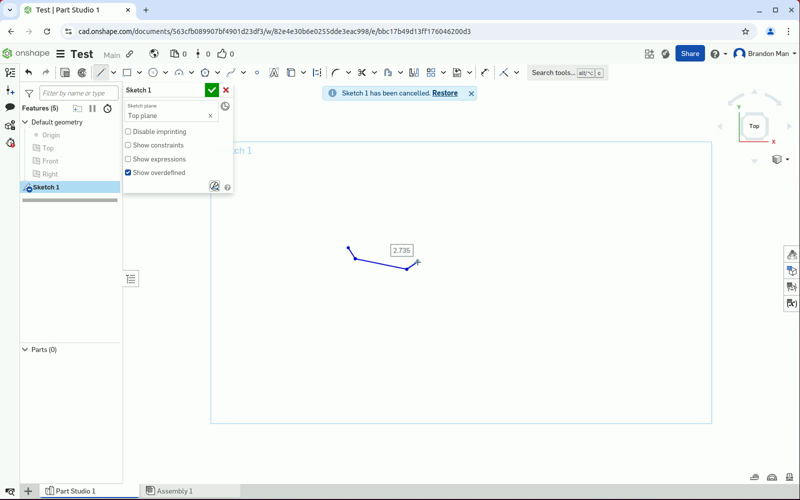
mouse_move(348, 247)
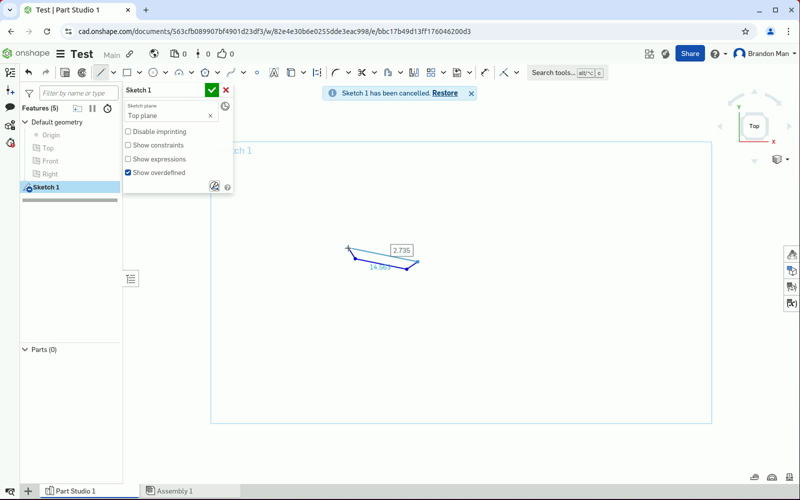
key_up(shift)
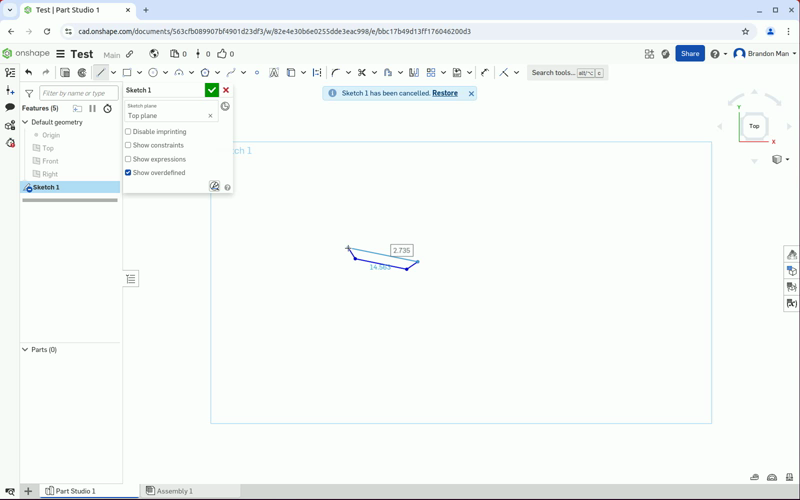
click(348, 247)
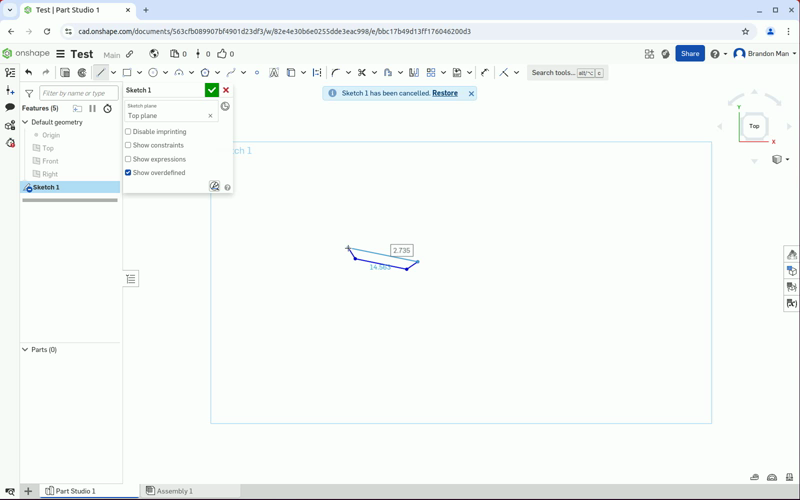
key(esc)
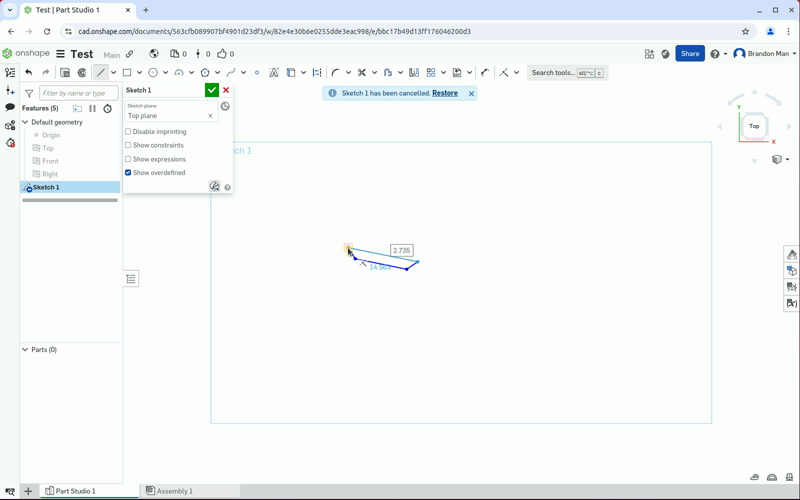
mouse_move(395, 263)
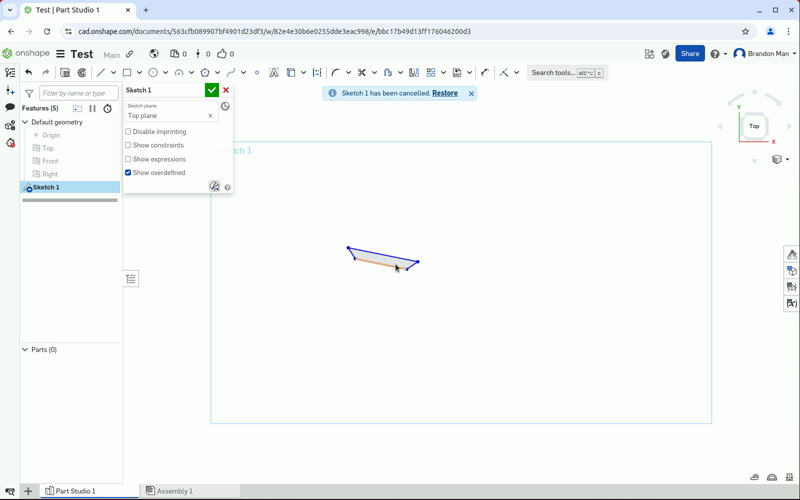
scroll(6)
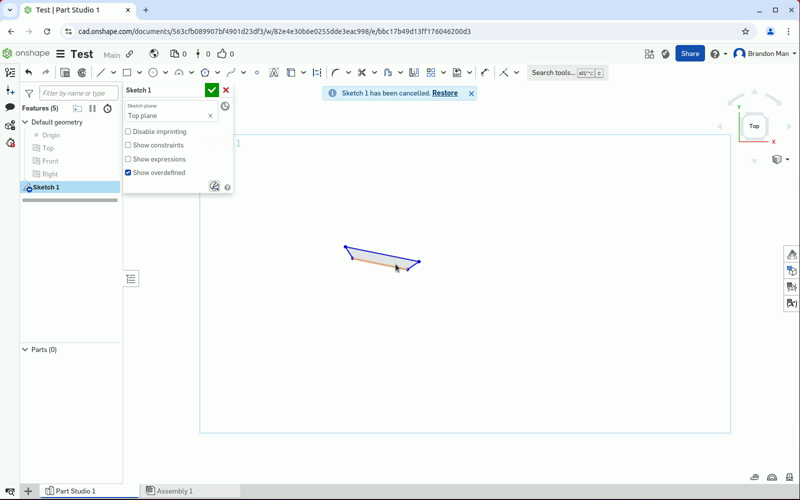
scroll(6)
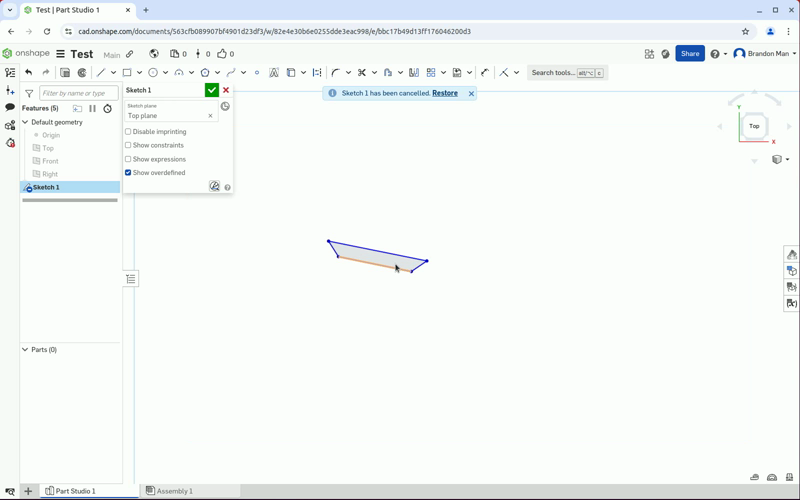
scroll(6)
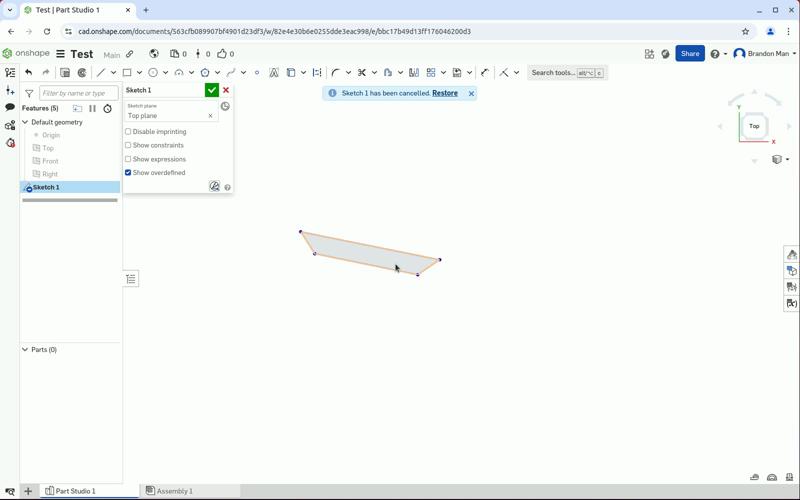
scroll(6)
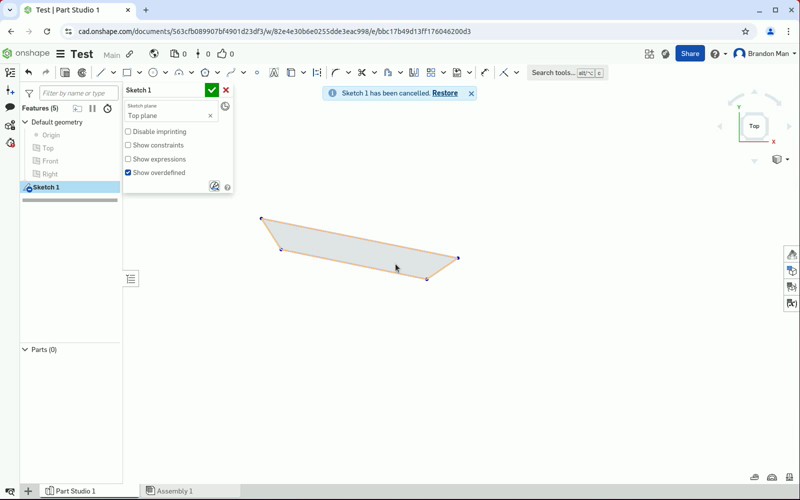
scroll(6)
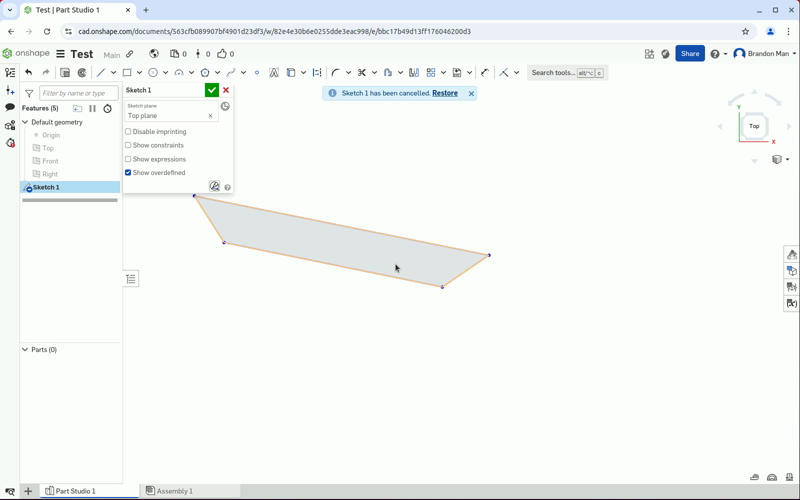
scroll(6)
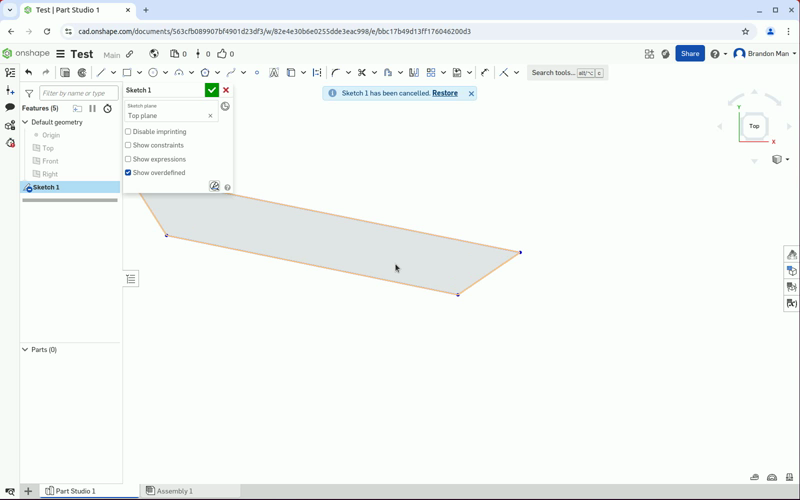
scroll(6)
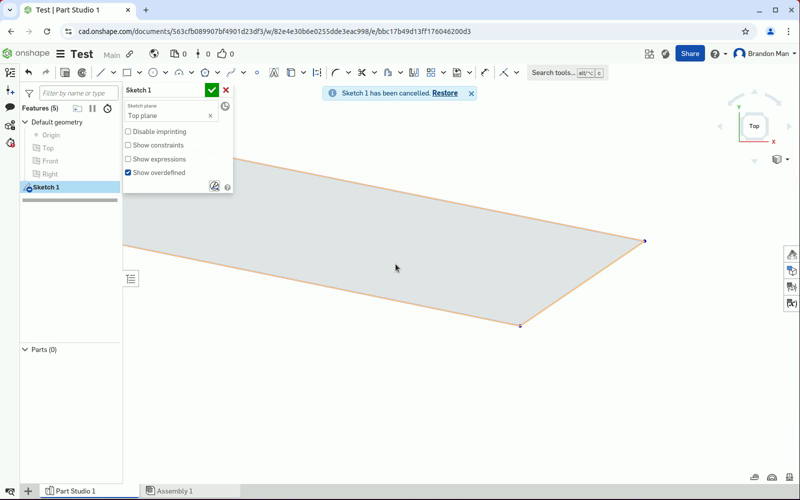
click(395, 263)
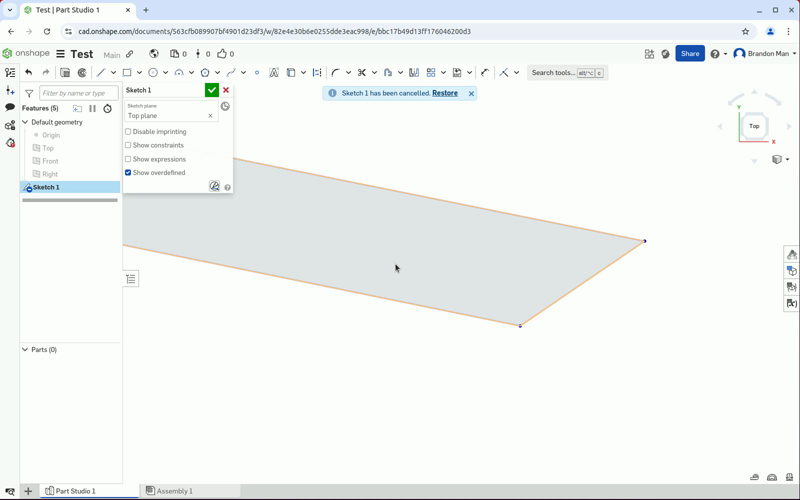
scroll(-6)
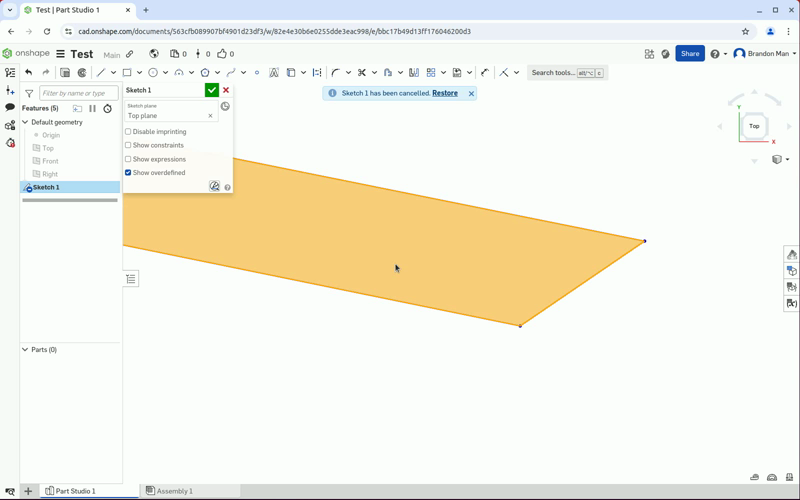
scroll(-6)
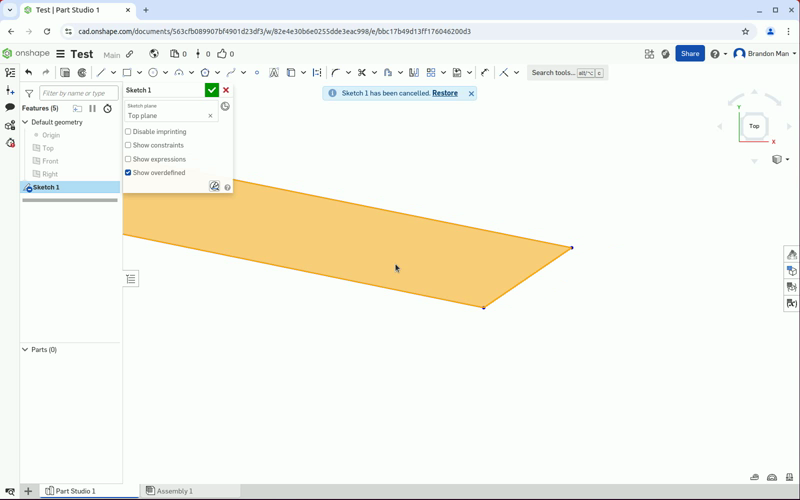
scroll(-6)
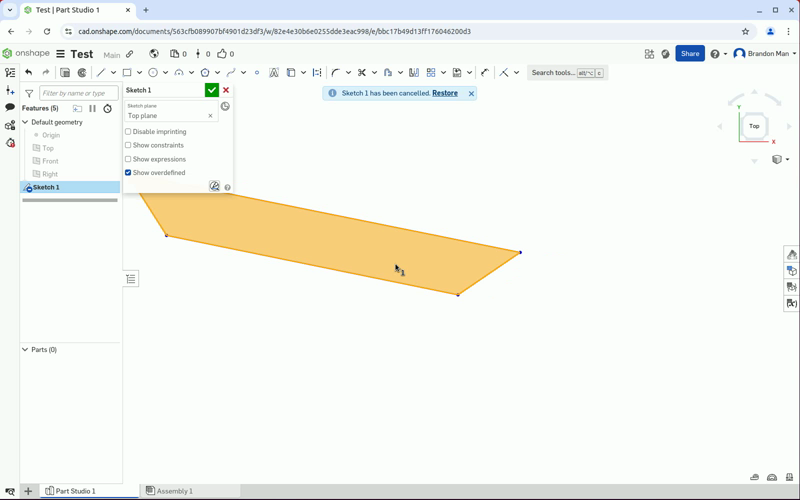
scroll(-6)
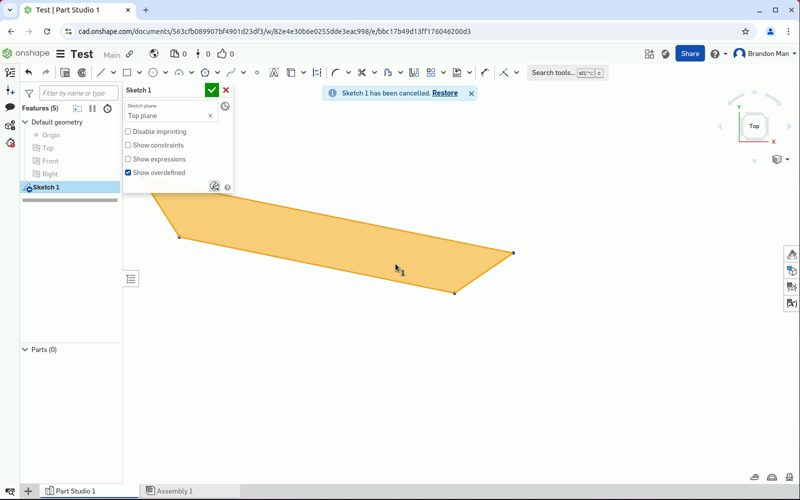
scroll(-6)
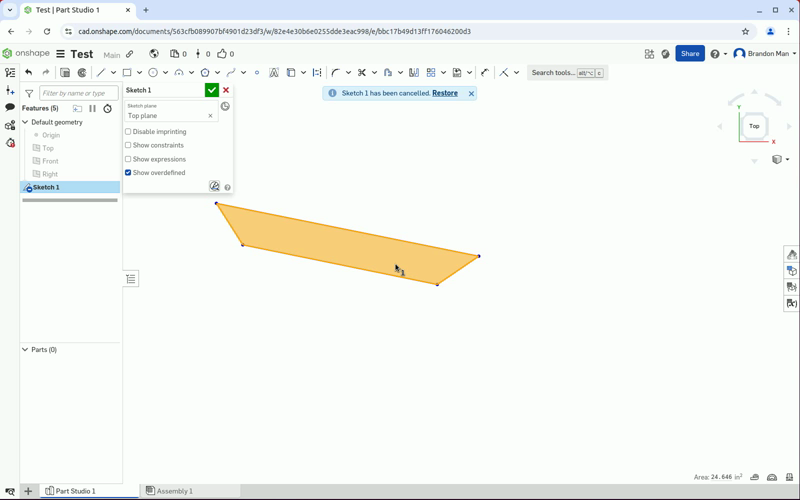
scroll(-6)
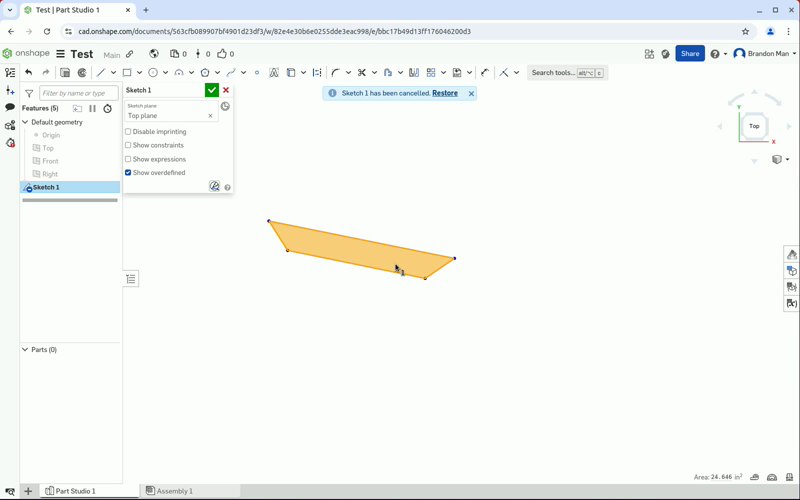
scroll(-6)
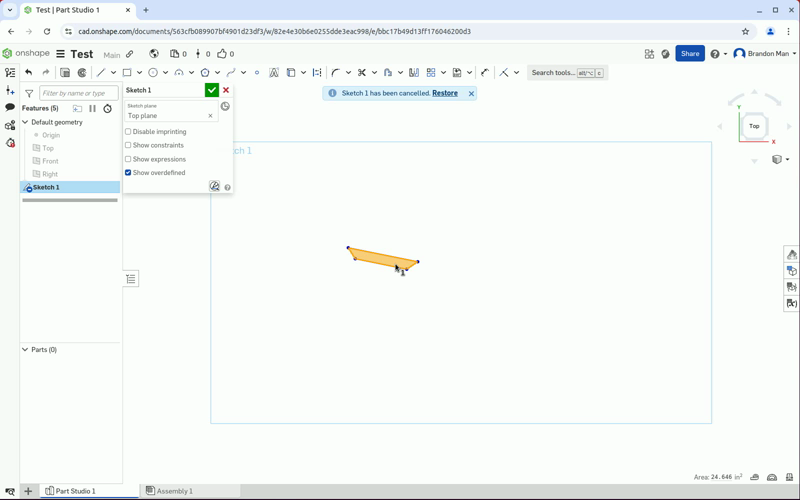
mouse_move(73, 352)
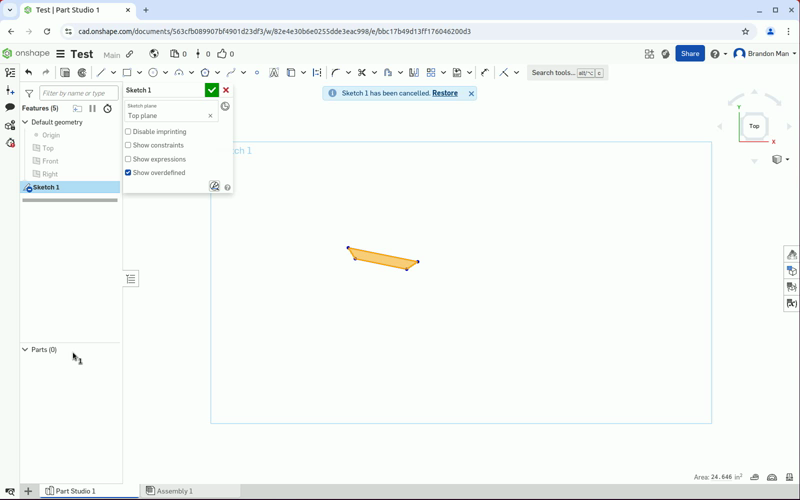
key(shift+y)
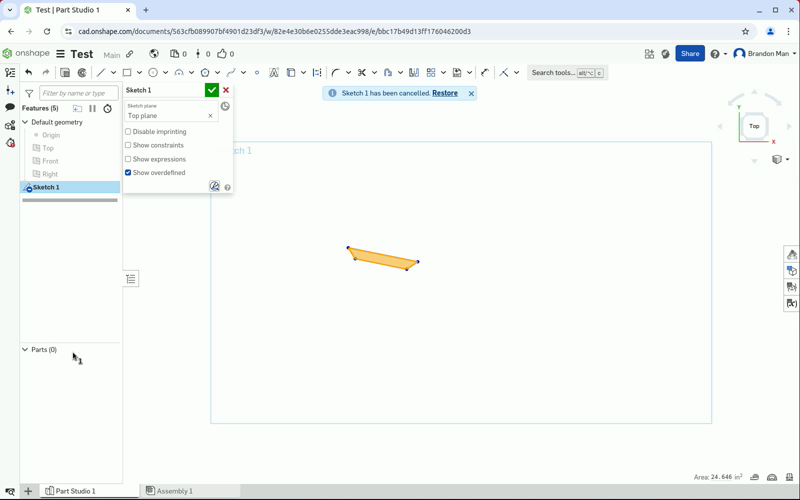
key(shift+e)
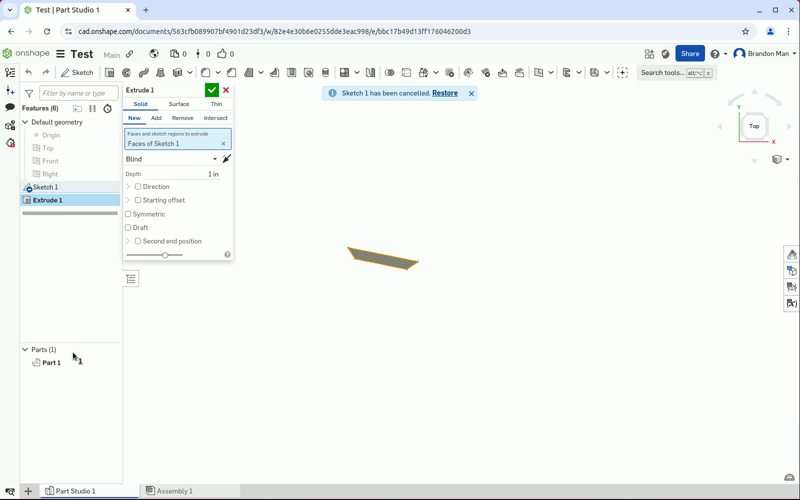
mouse_move(143, 106)
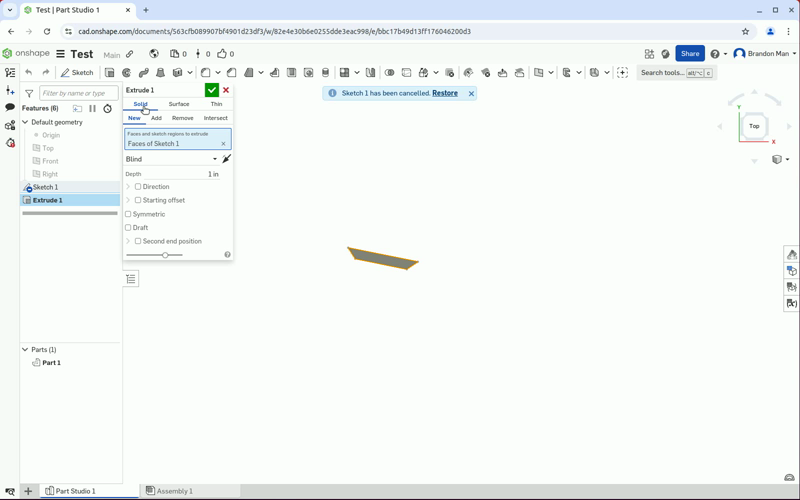
click(143, 106)
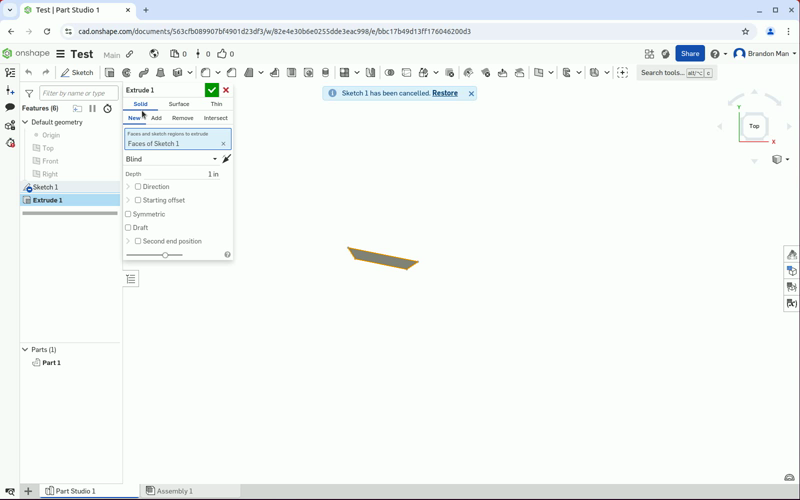
mouse_move(137, 120)
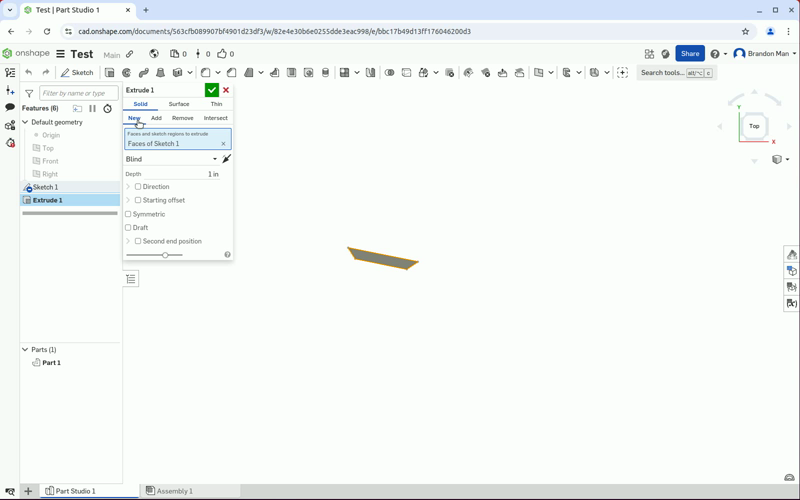
click(137, 120)
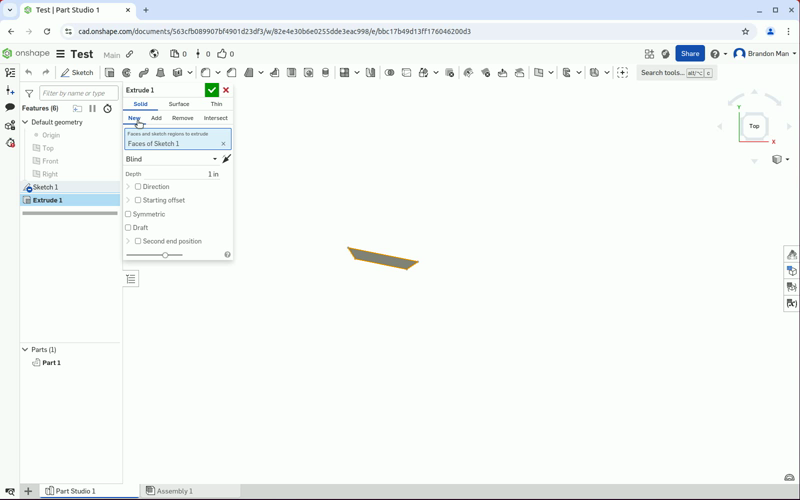
key(tab, 4)
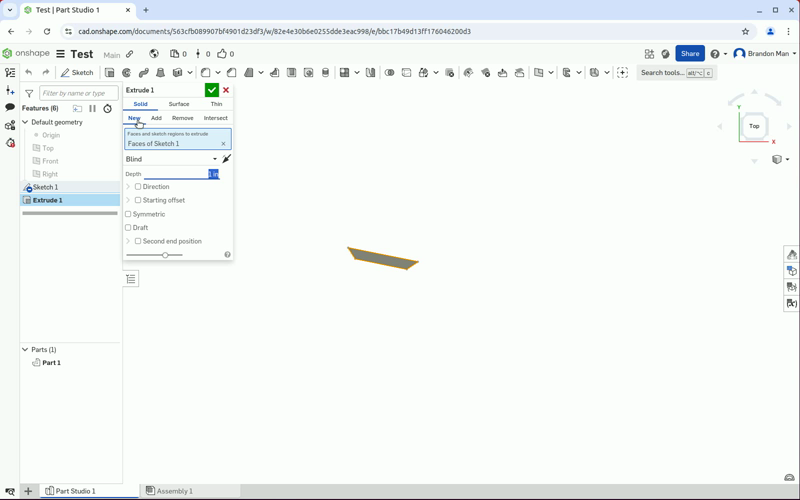
text(1.444)
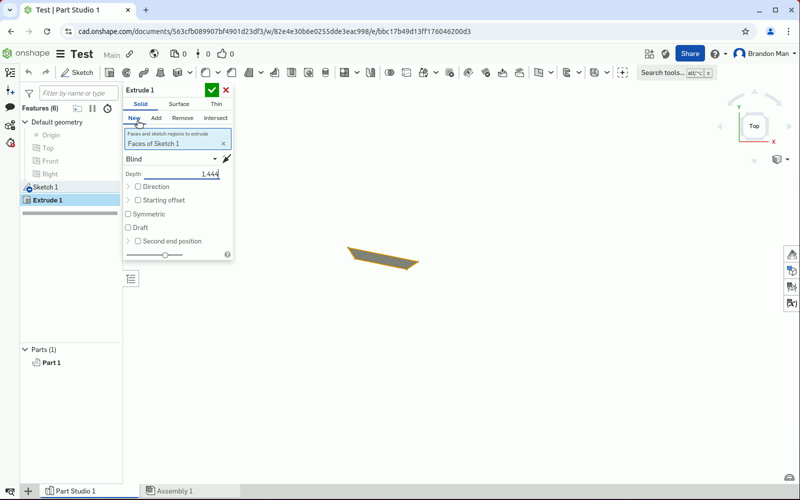
key(enter)
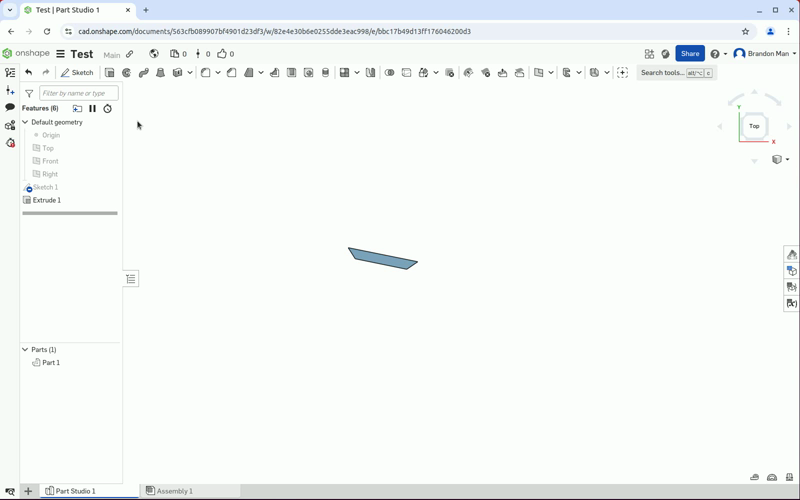
key(shift+h)
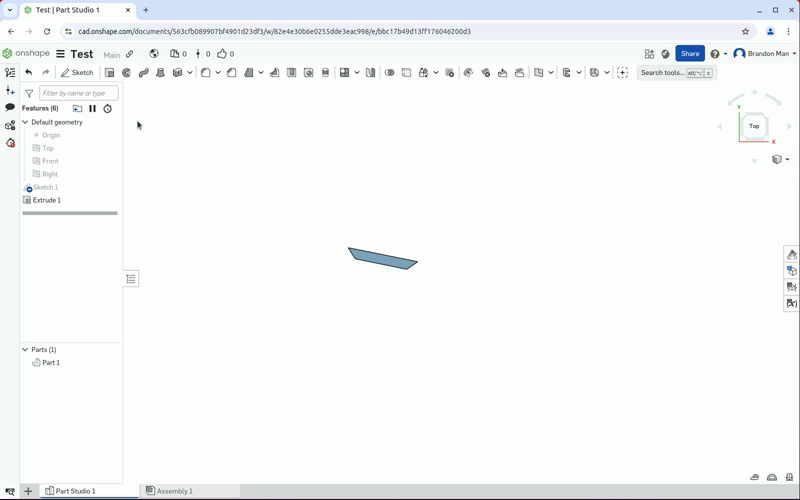
key(shift+h)
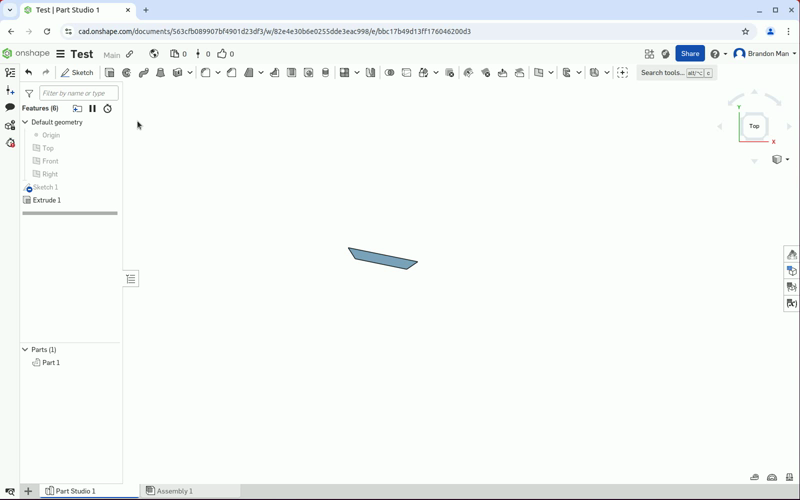
mouse_move(73, 189)
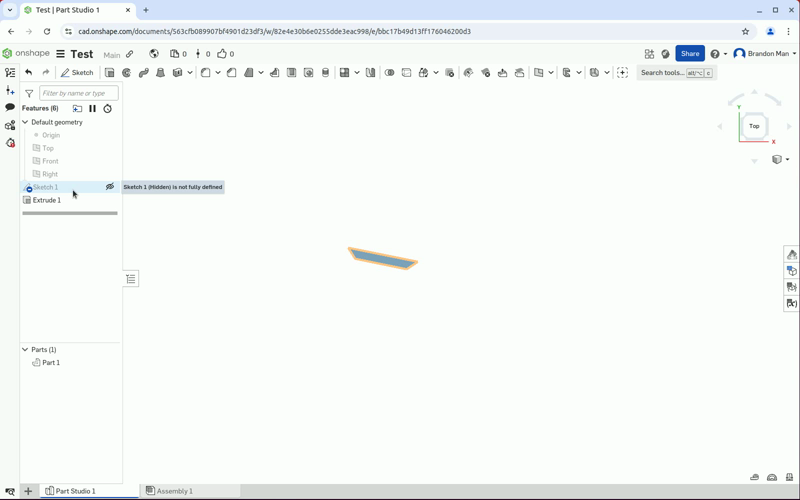
click(73, 189)
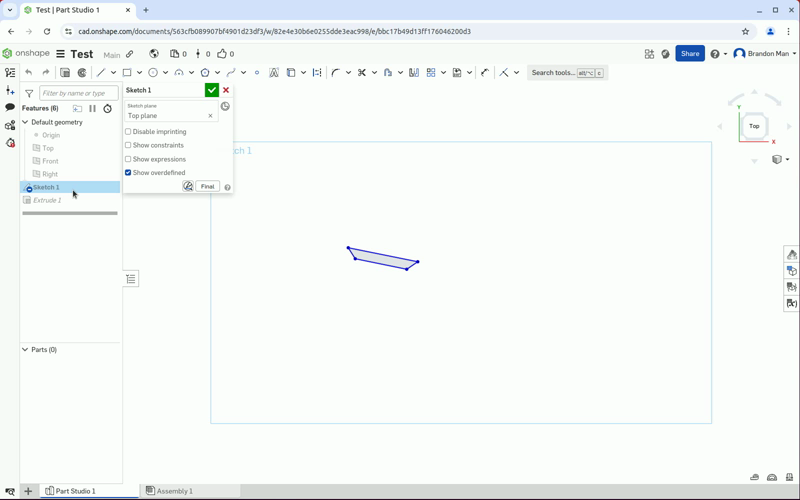
mouse_move(229, 92)
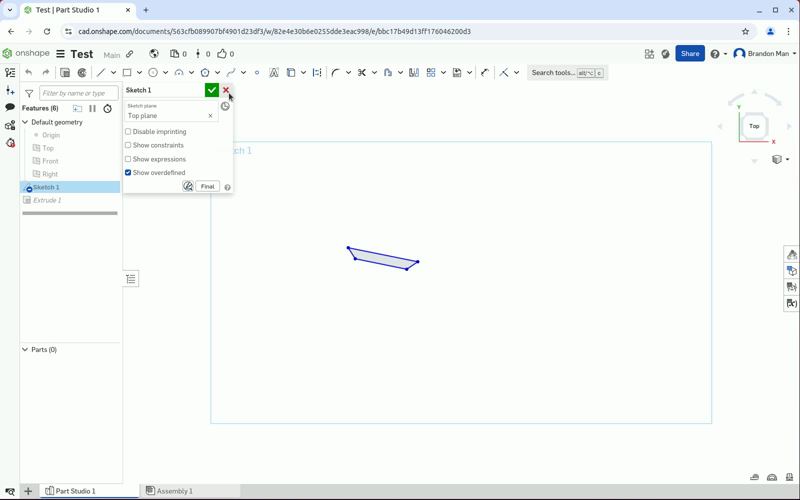
click(229, 92)
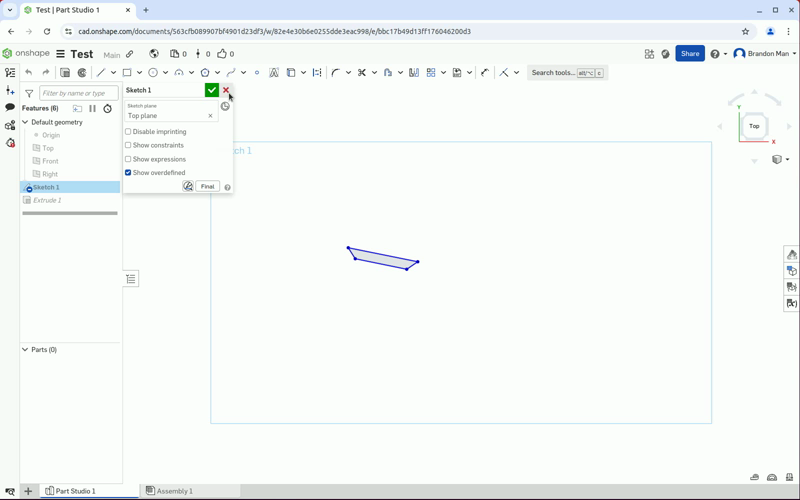
key(shift+s)
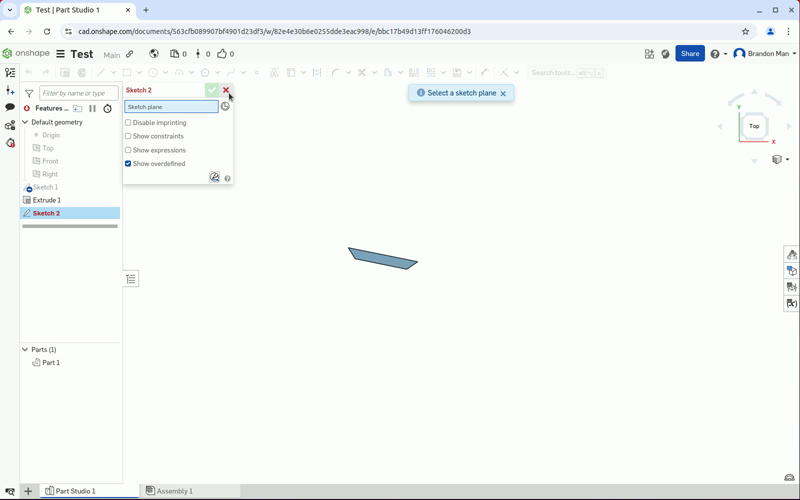
mouse_move(73, 150)
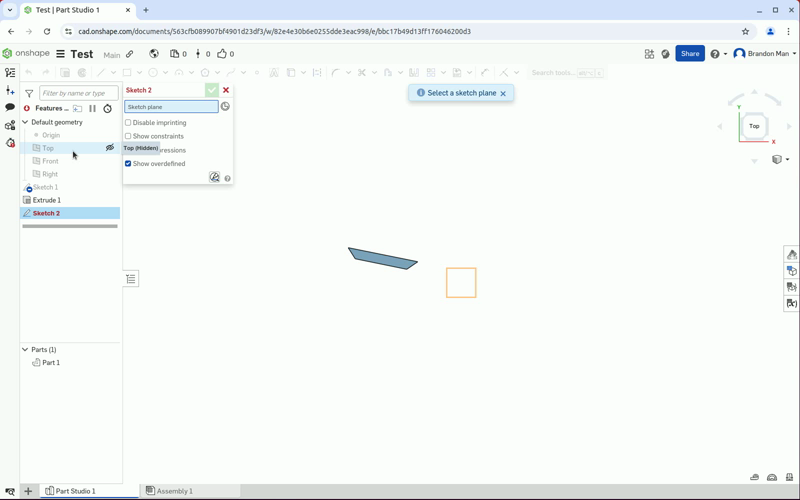
click(73, 150)
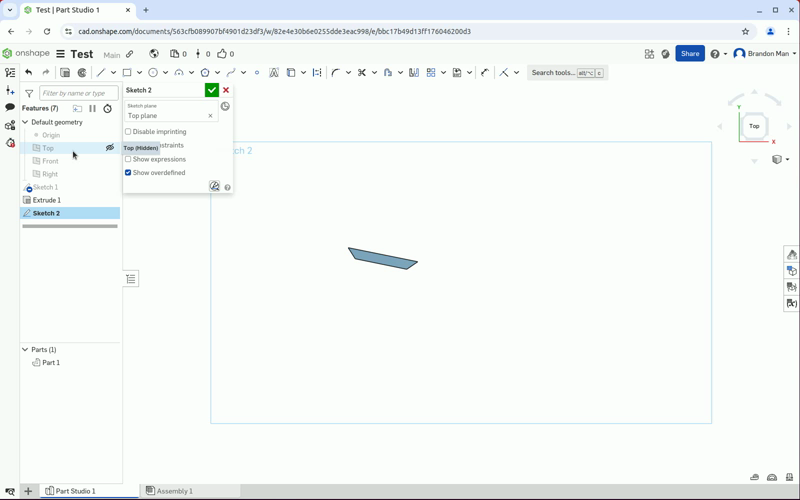
mouse_move(73, 352)
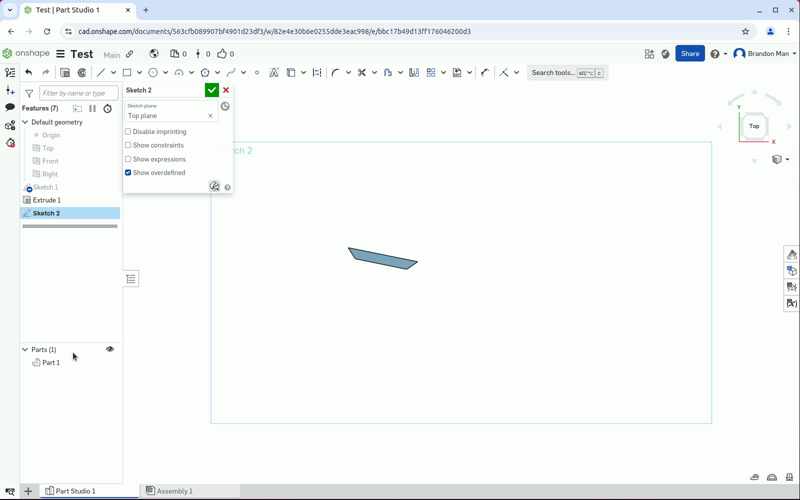
key(y)
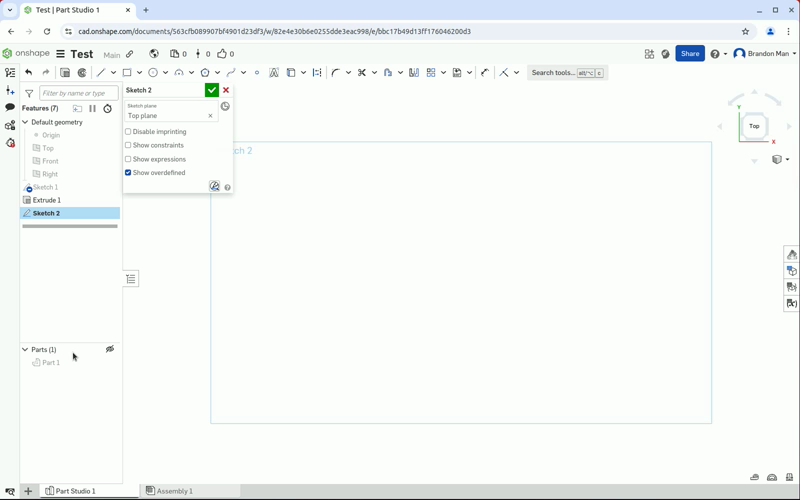
key(c)
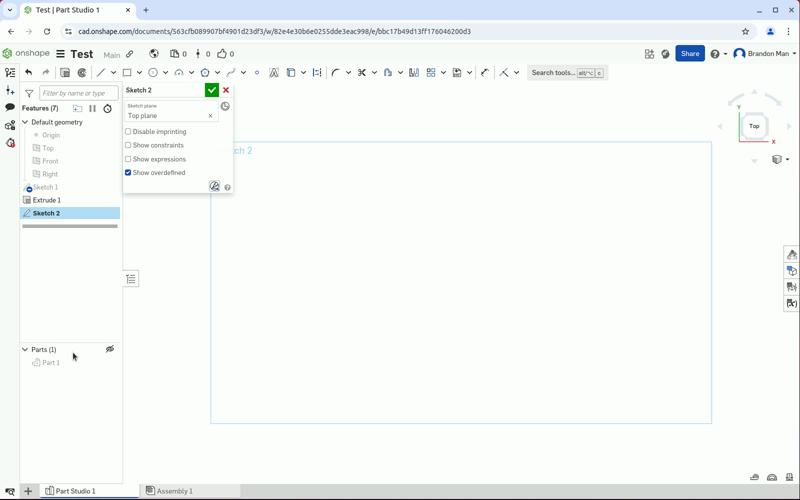
key_down(shift)
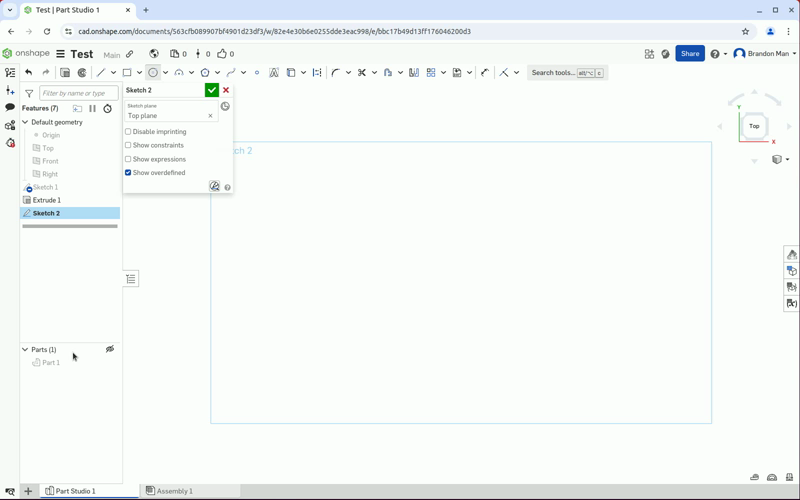
mouse_move(461, 282)
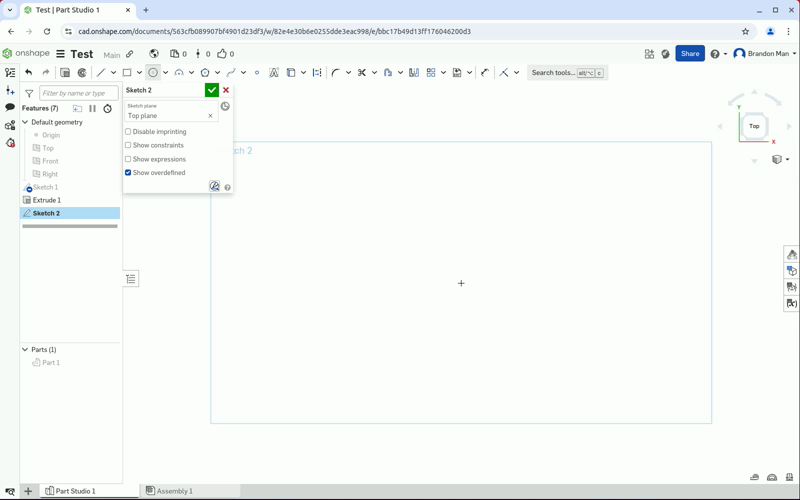
click(461, 282)
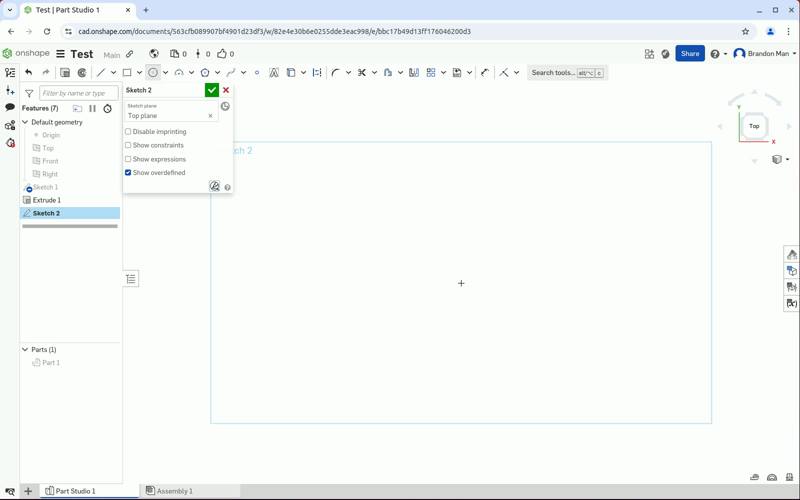
key_up(shift)
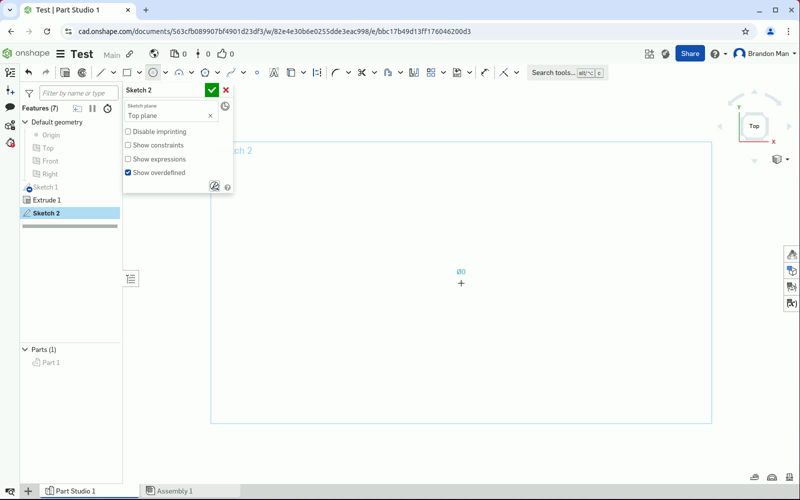
mouse_move(464, 282)
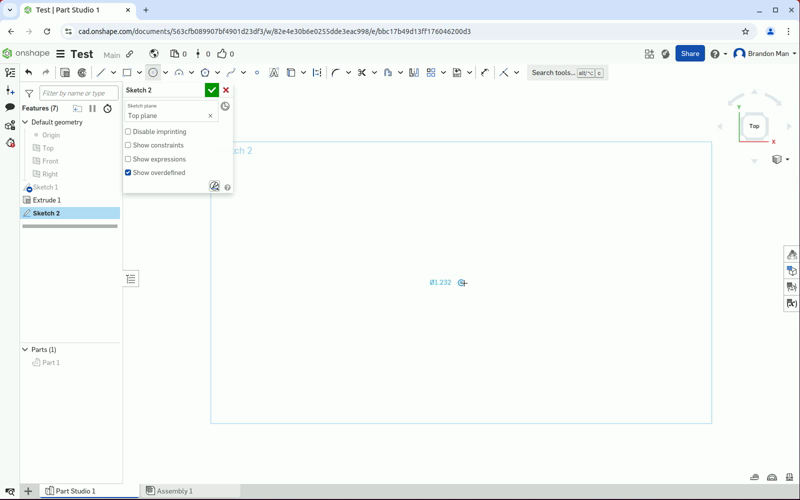
click(464, 282)
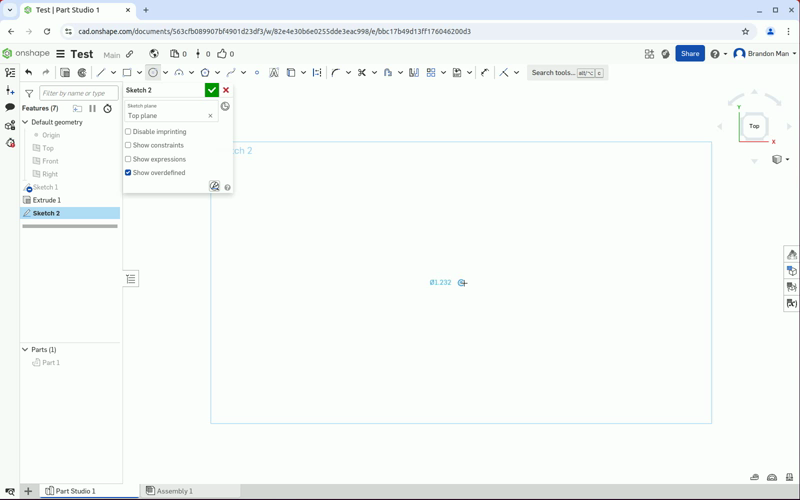
key(esc)
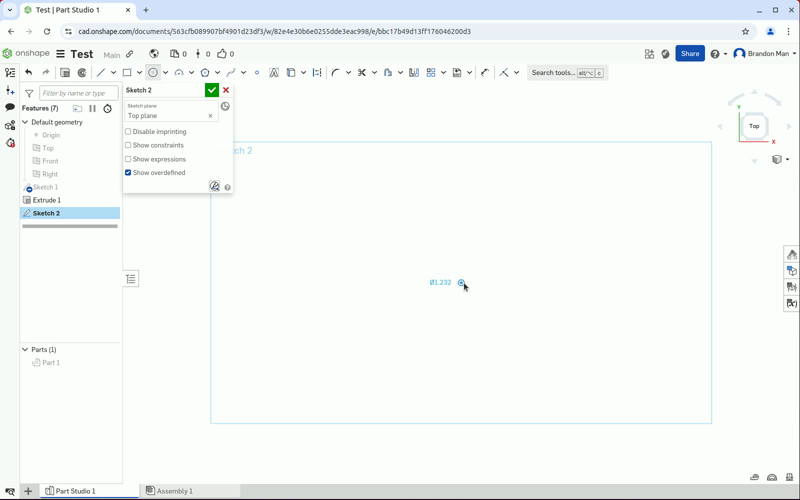
mouse_move(462, 285)
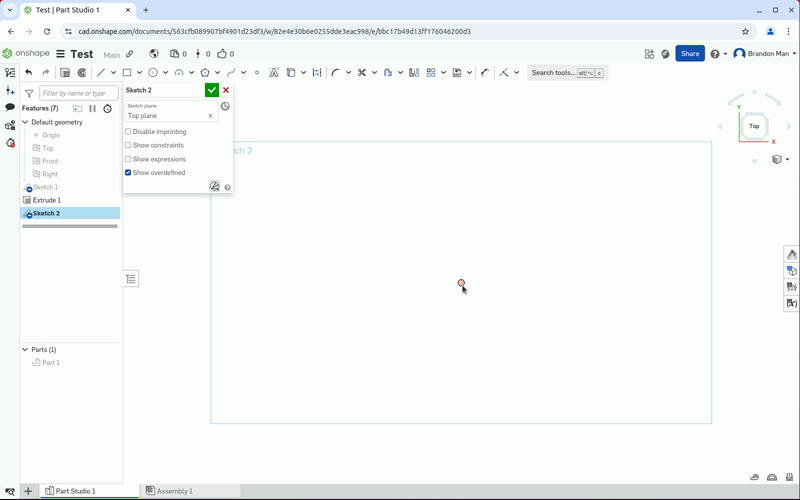
scroll(6)
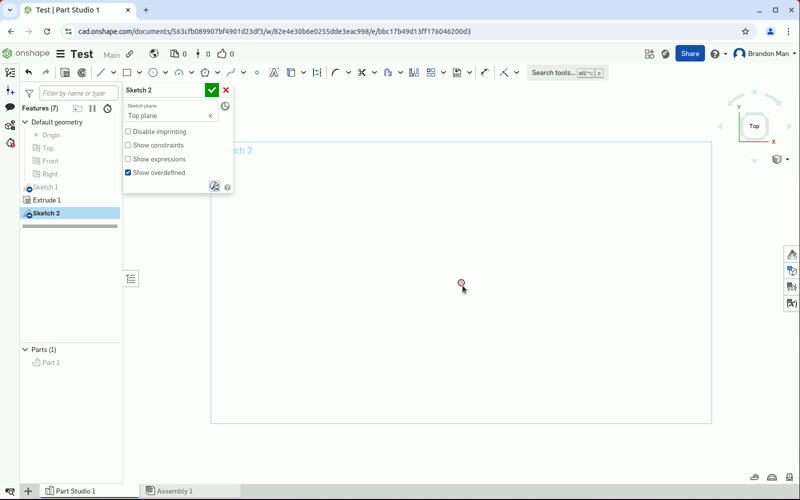
scroll(6)
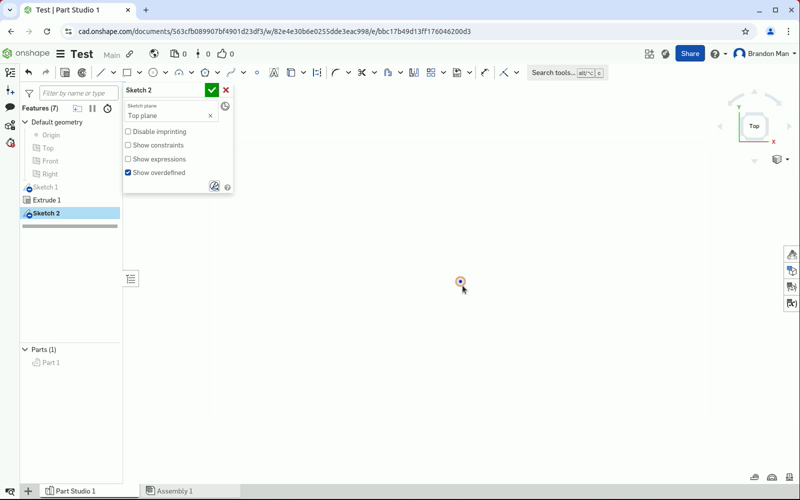
scroll(6)
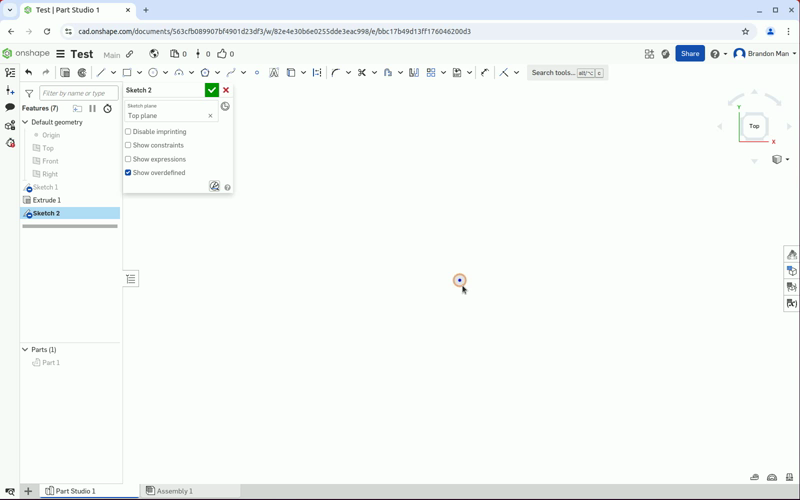
scroll(6)
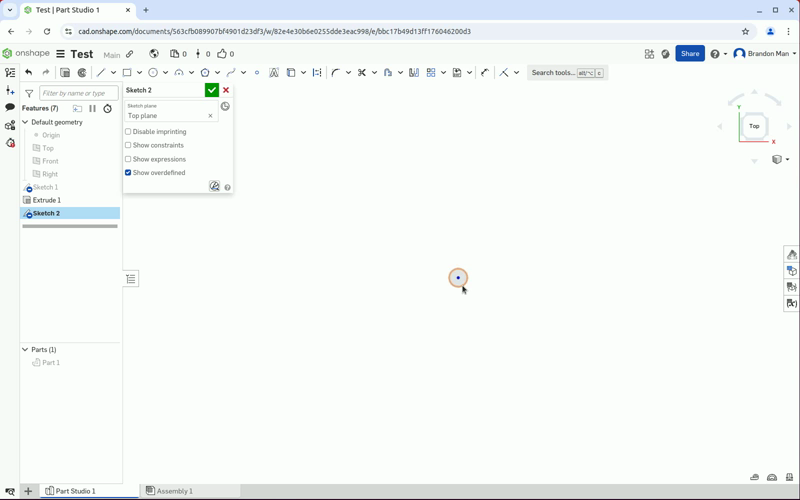
scroll(6)
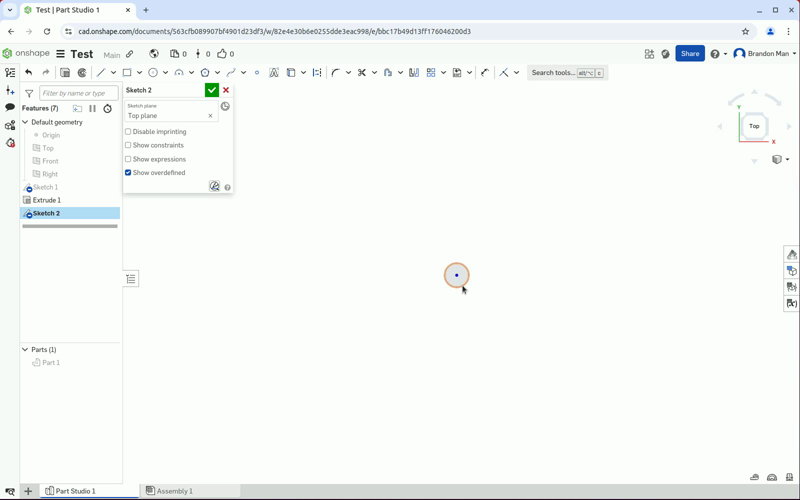
scroll(6)
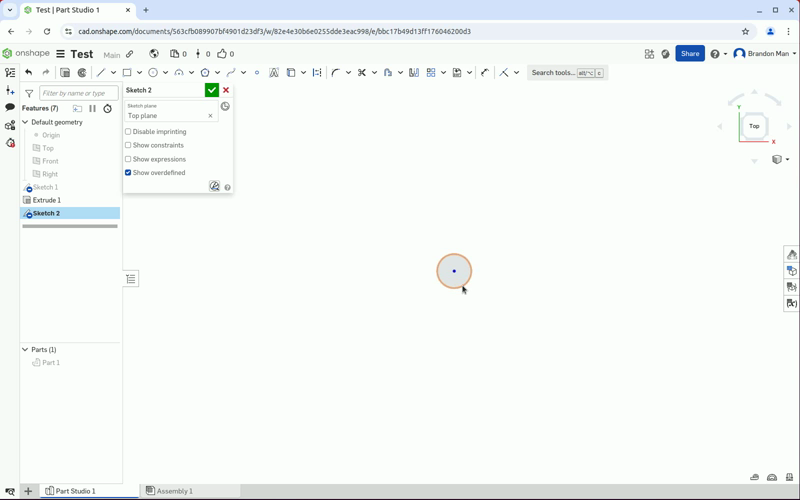
scroll(6)
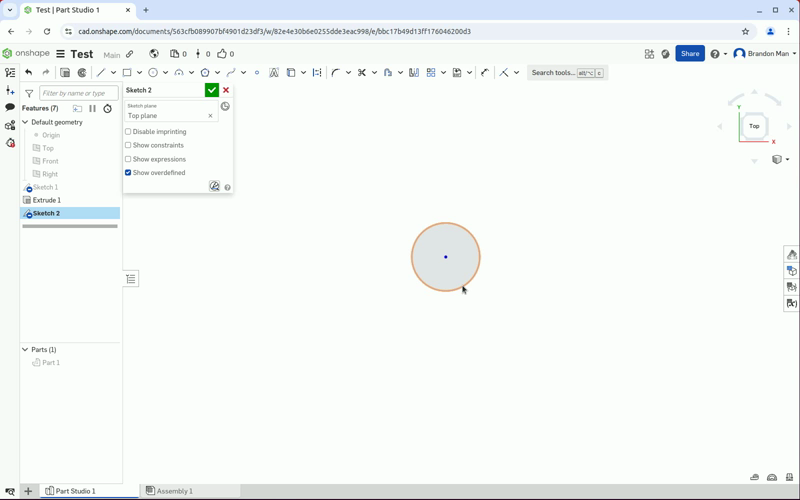
click(462, 285)
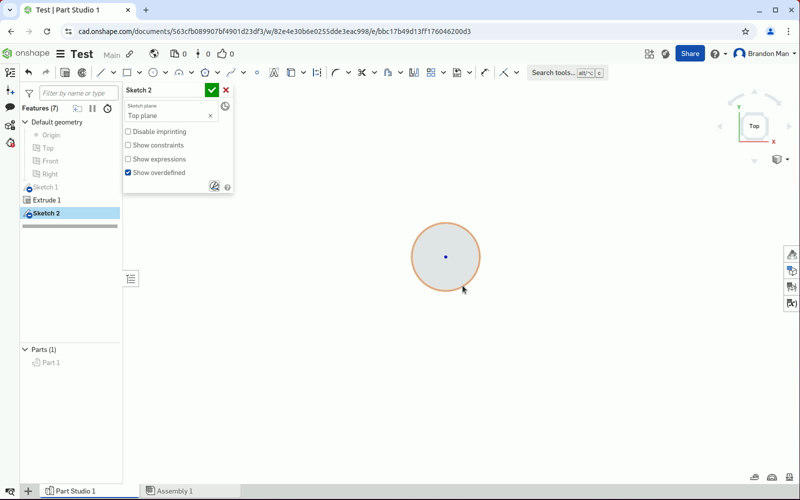
scroll(-6)
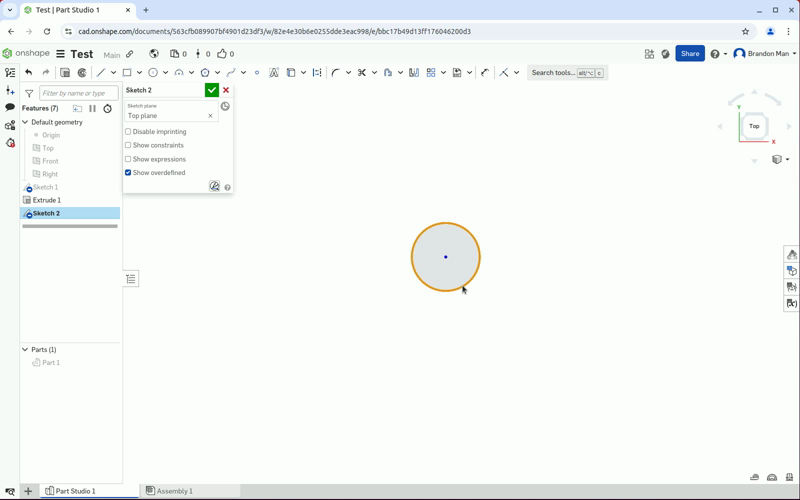
scroll(-6)
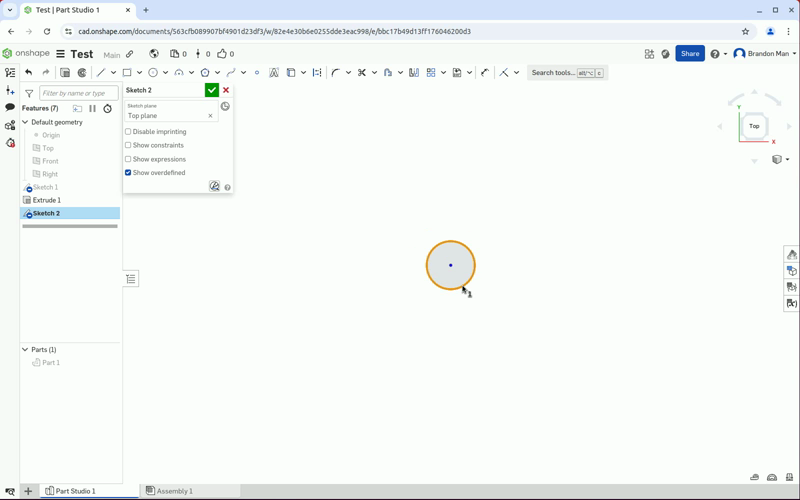
scroll(-6)
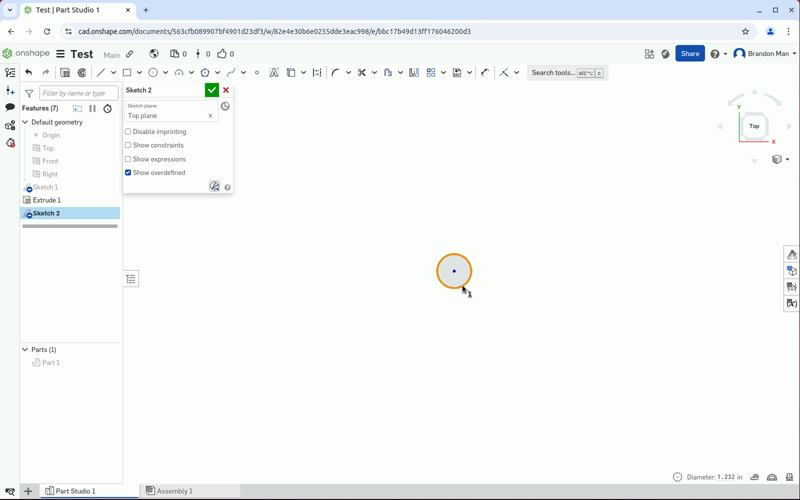
scroll(-6)
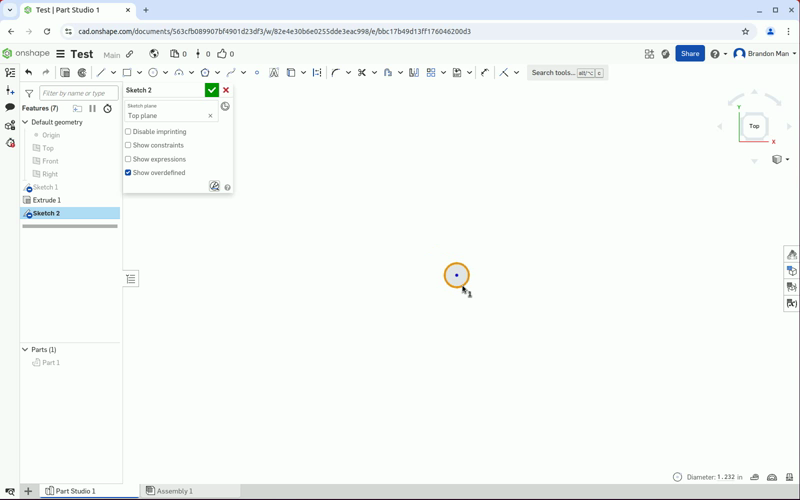
scroll(-6)
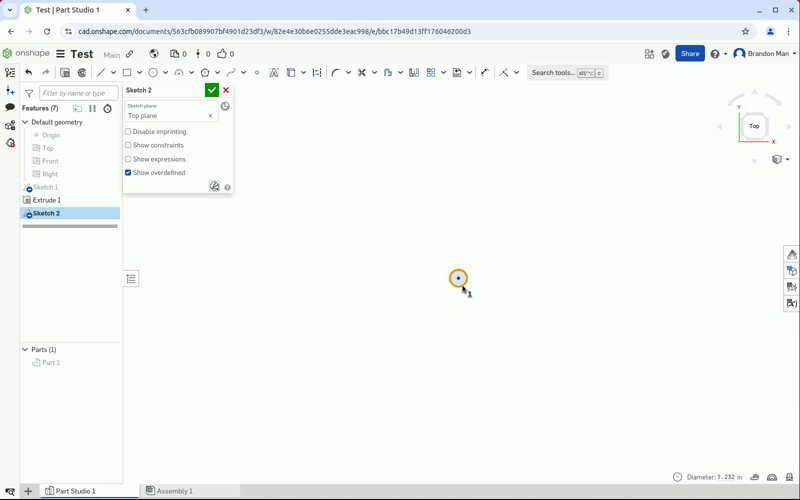
scroll(-6)
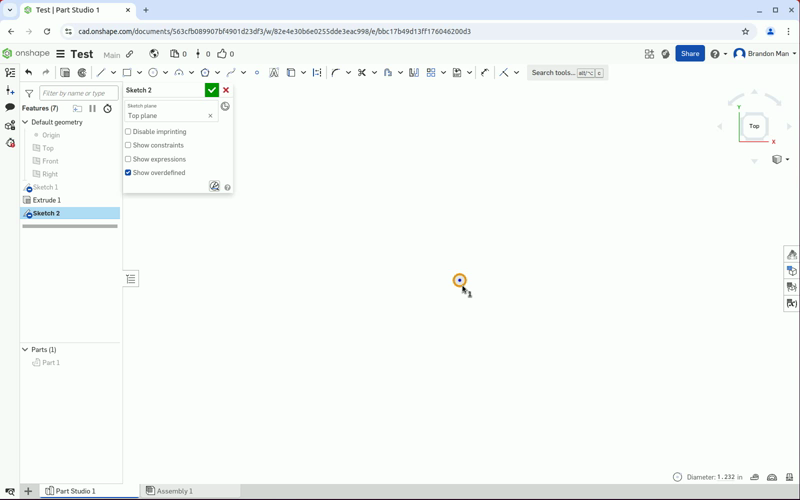
scroll(-6)
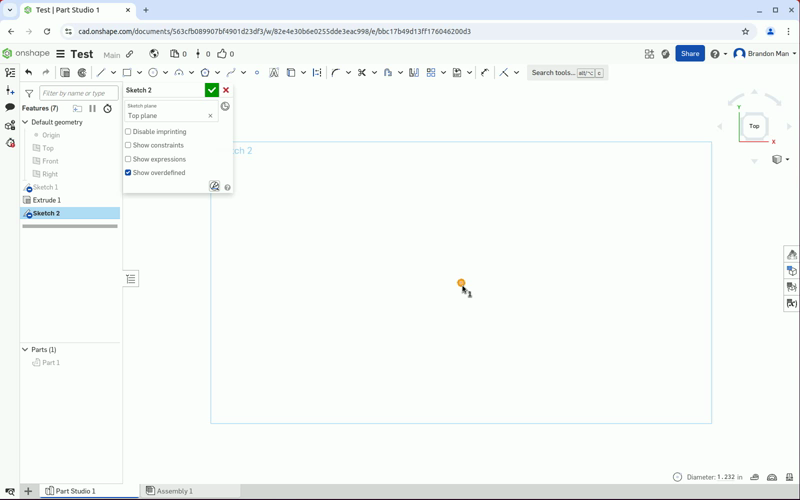
mouse_move(73, 352)
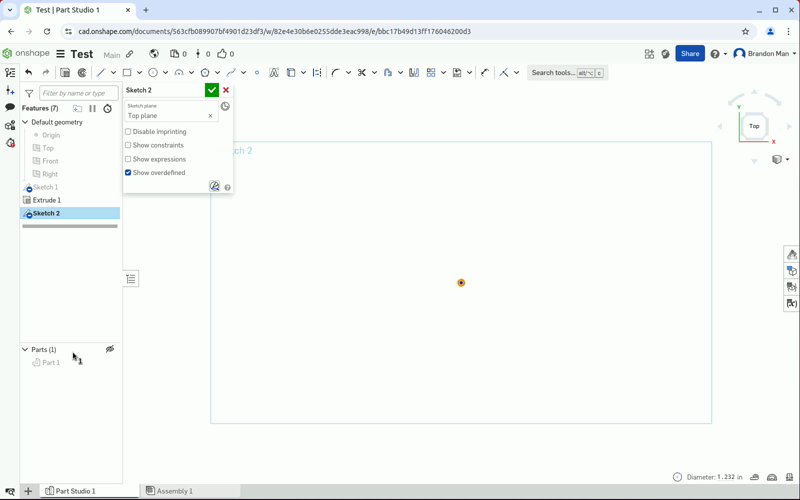
key(shift+y)
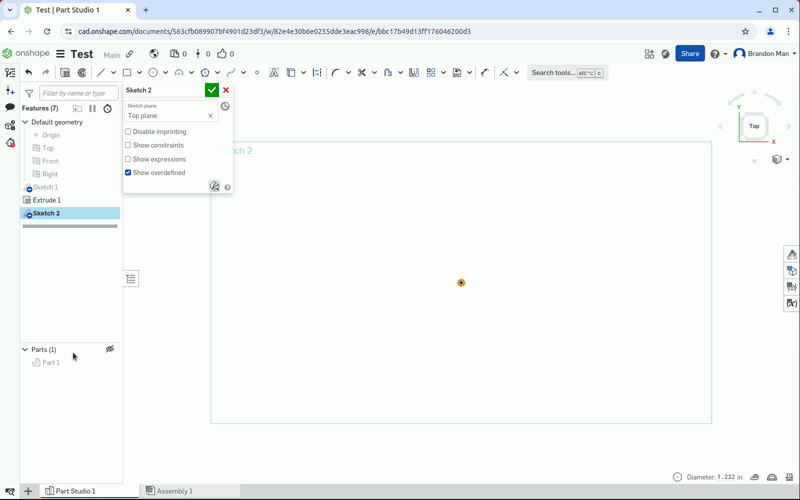
key(shift+e)
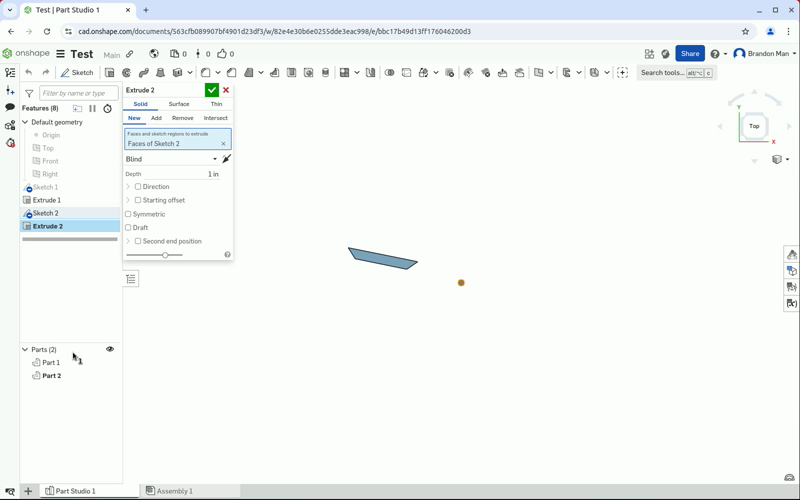
mouse_move(143, 106)
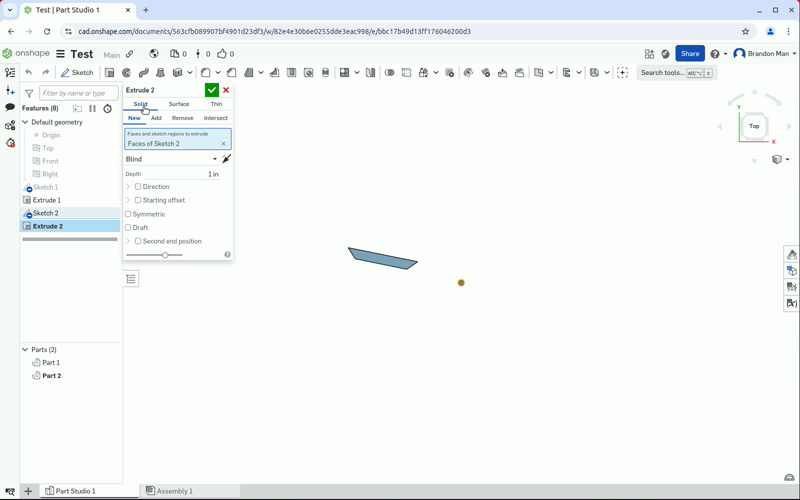
click(143, 106)
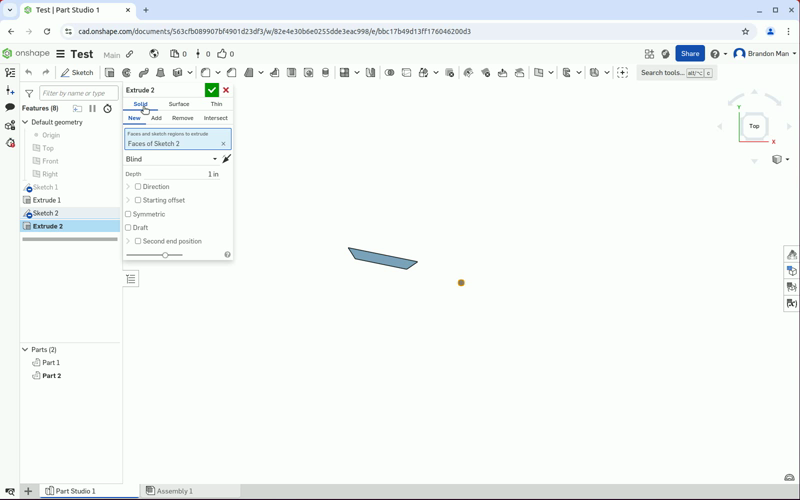
mouse_move(137, 120)
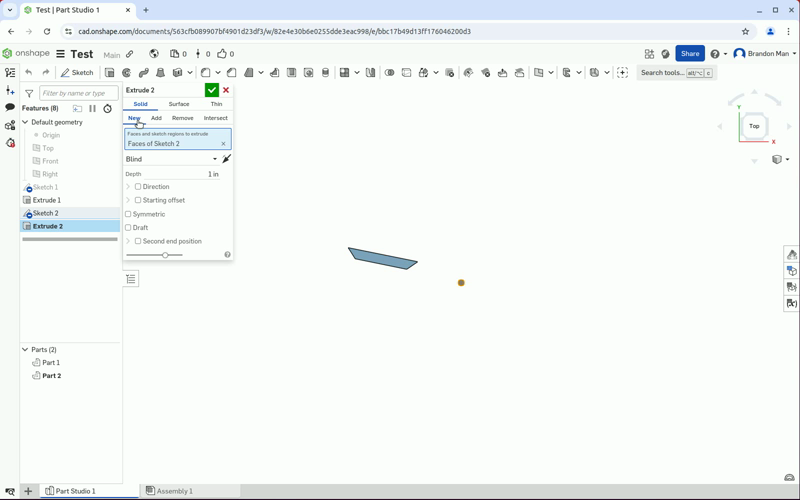
click(137, 120)
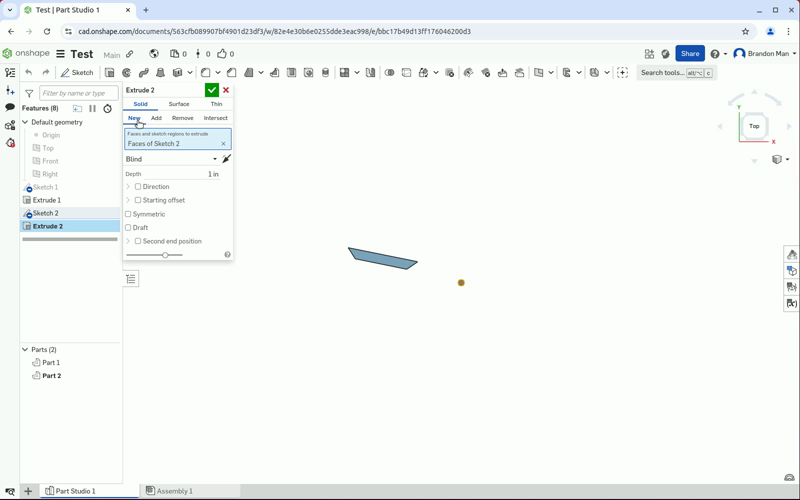
key(tab, 4)
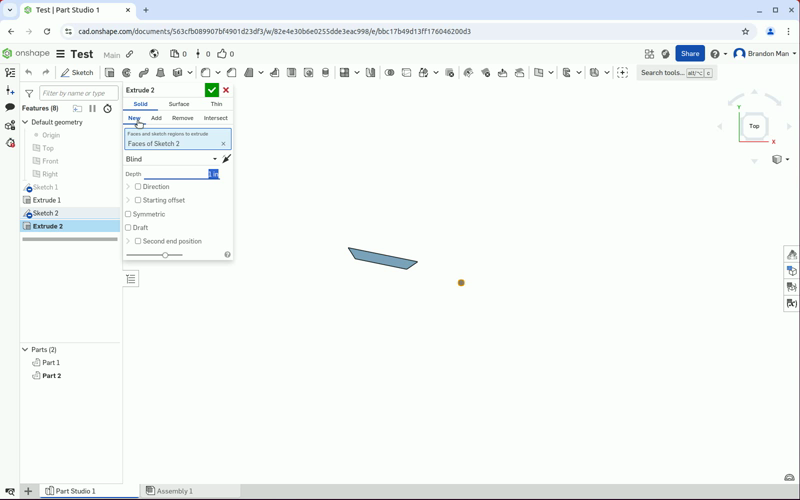
text(5.536)
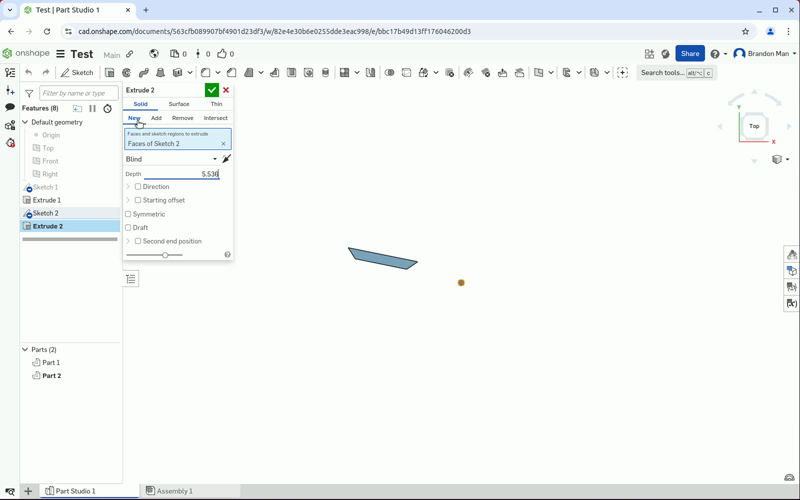
key(enter)
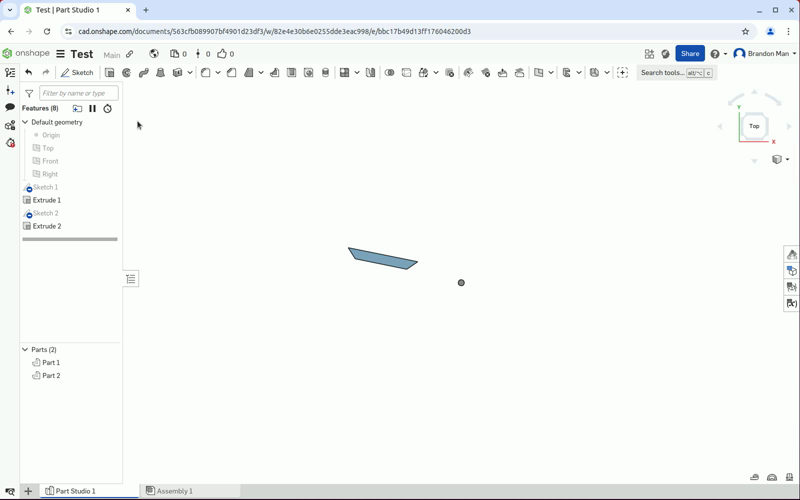
key(shift+h)
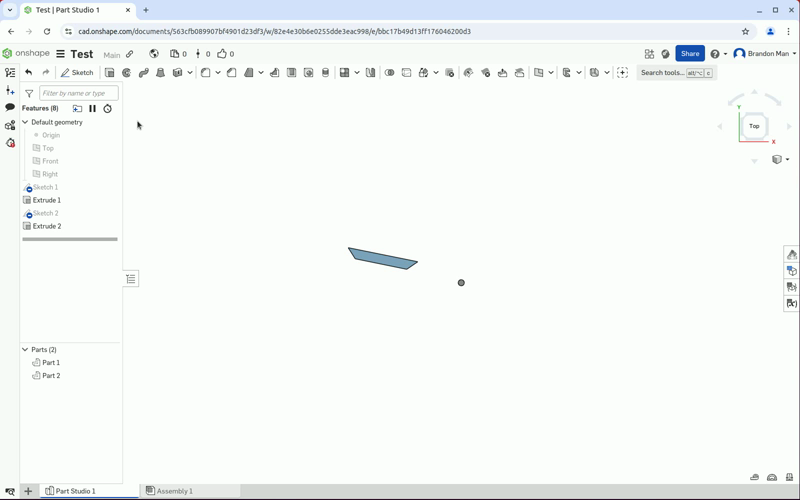
key(shift+h)
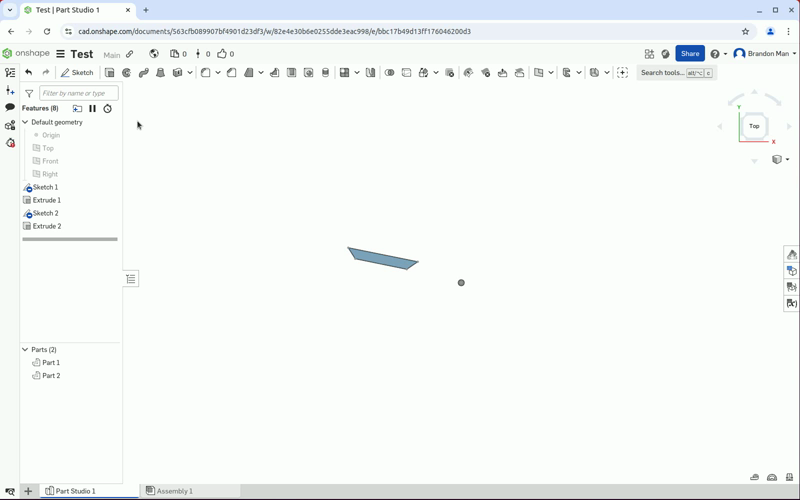
key(shift+7)
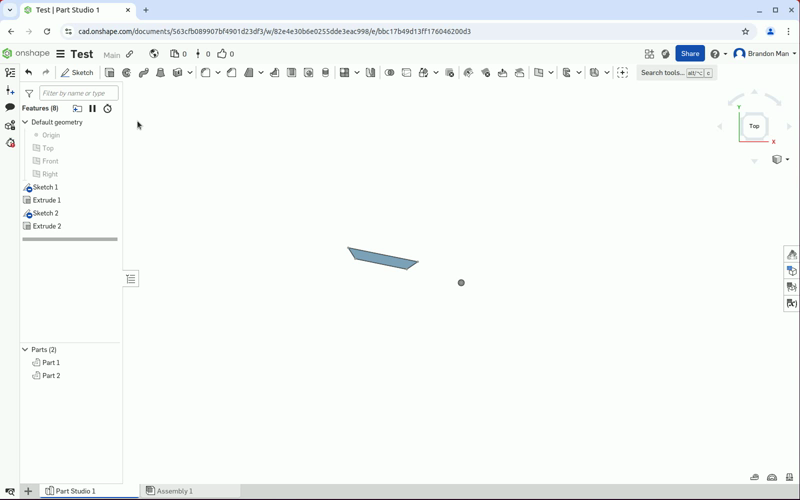
key(up, 3)
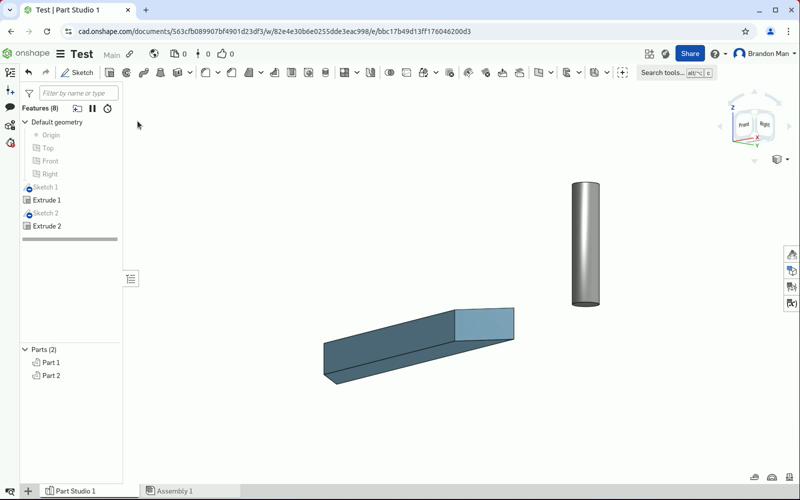
key(left, 3)
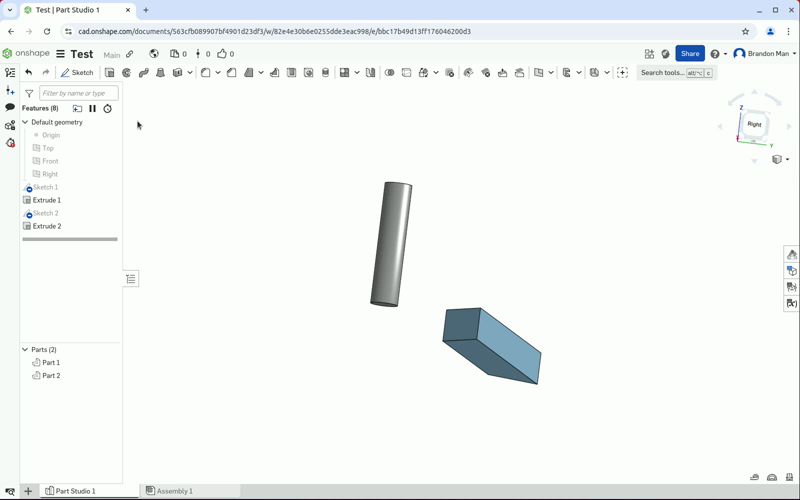
key(right, 3)
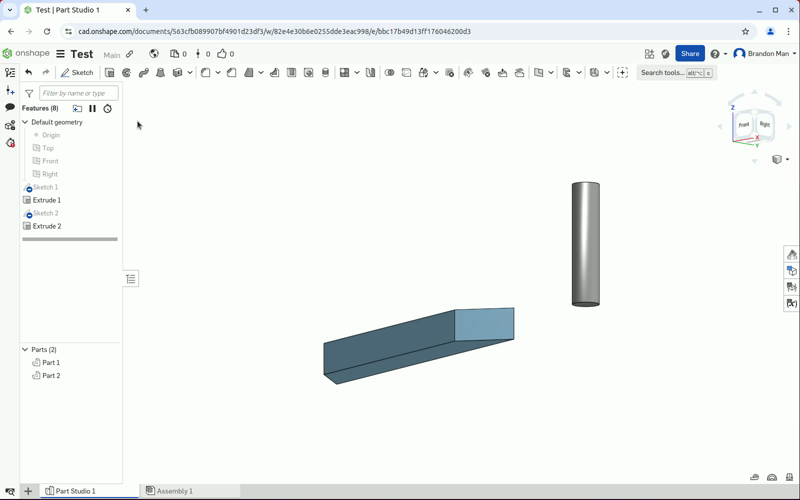
key(down, 3)
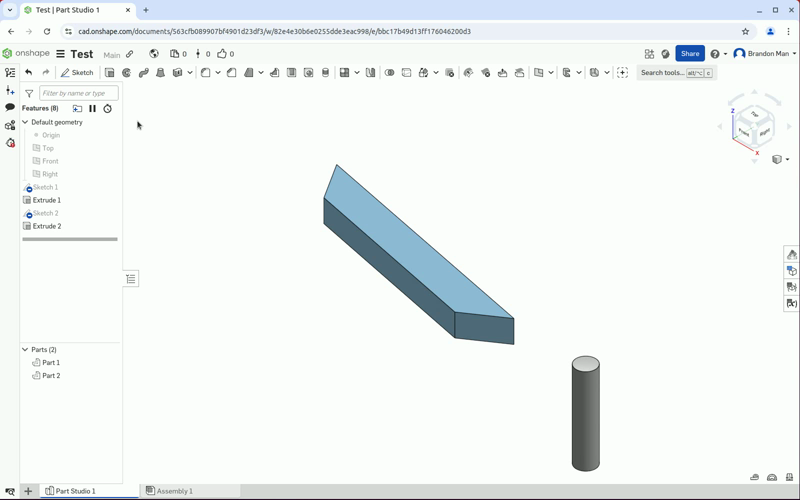
mouse_move(73, 189)
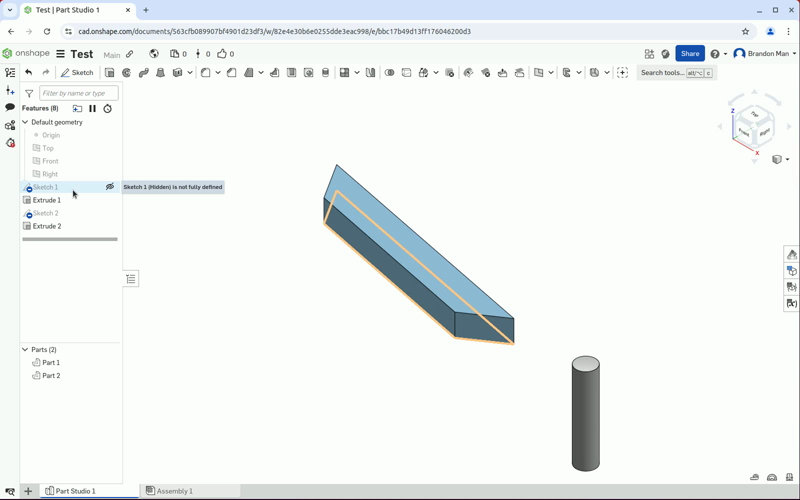
click(73, 189)